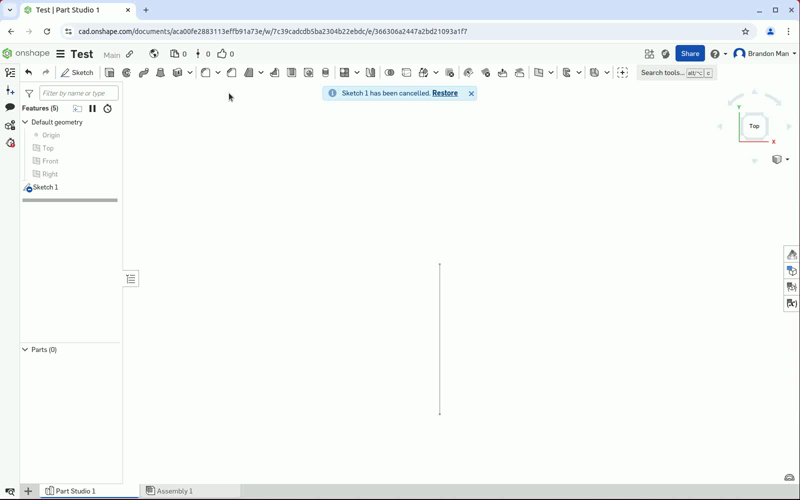
key(shift+h)
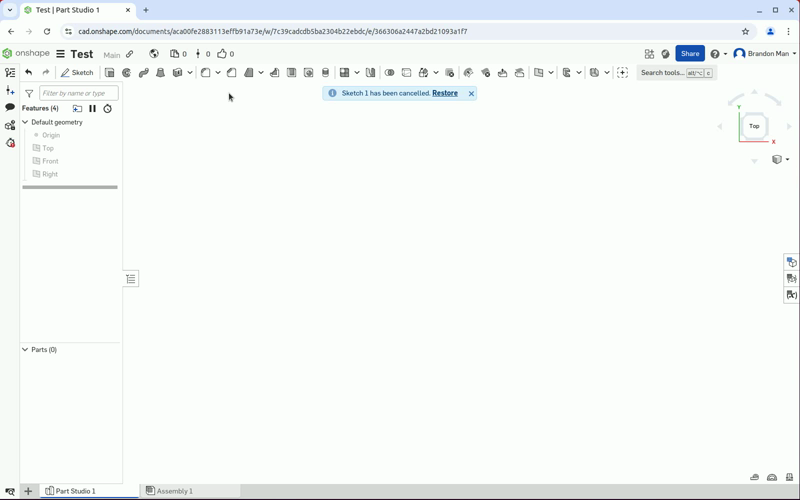
mouse_move(73, 352)
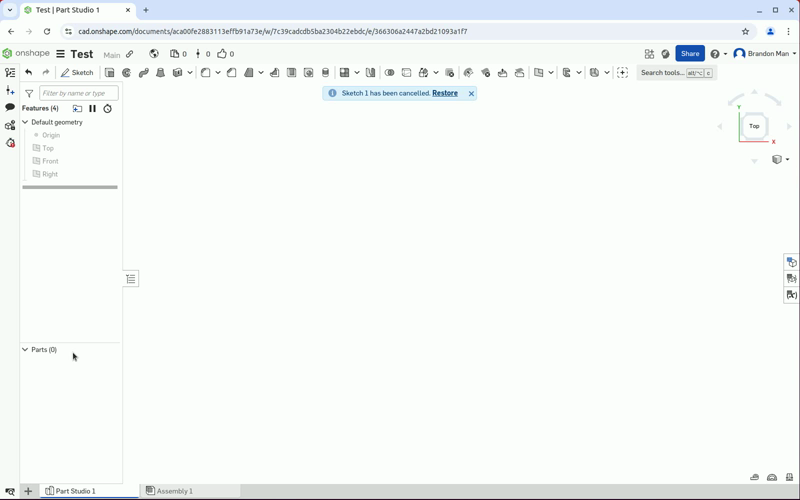
key(y)
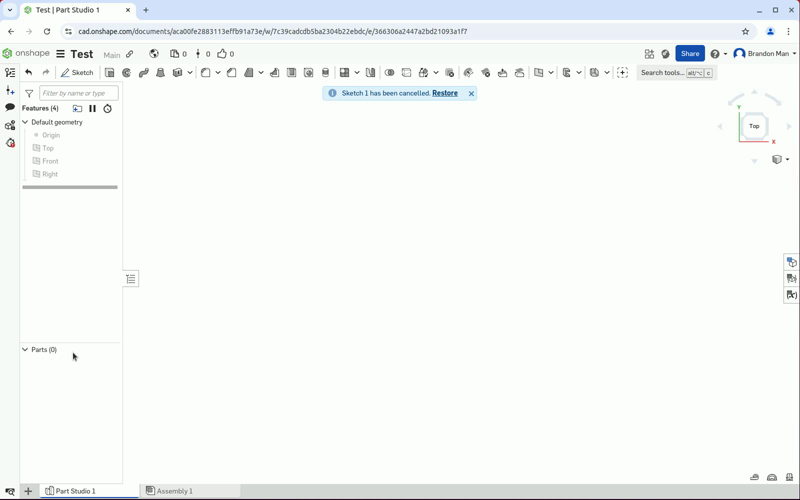
key(shift+p)
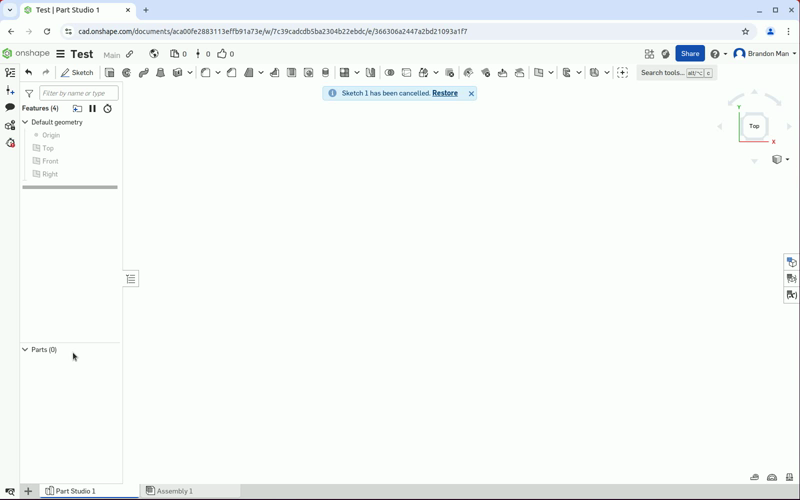
key(space)
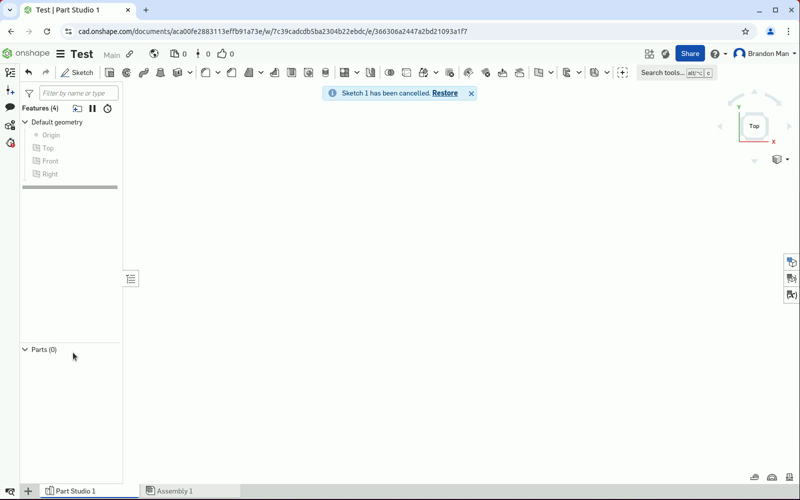
key_down(shift)
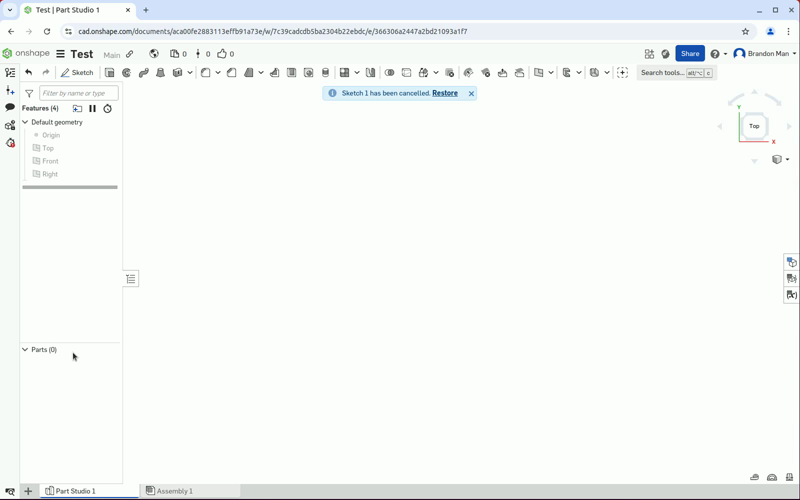
key(up)
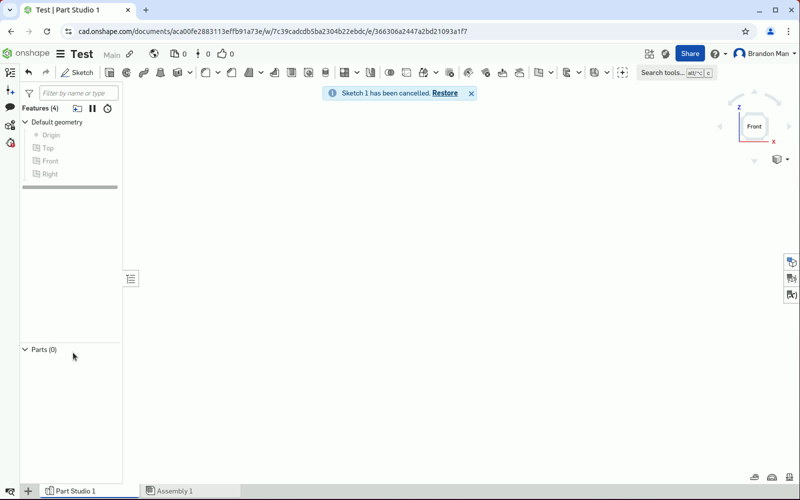
key_up(shift)
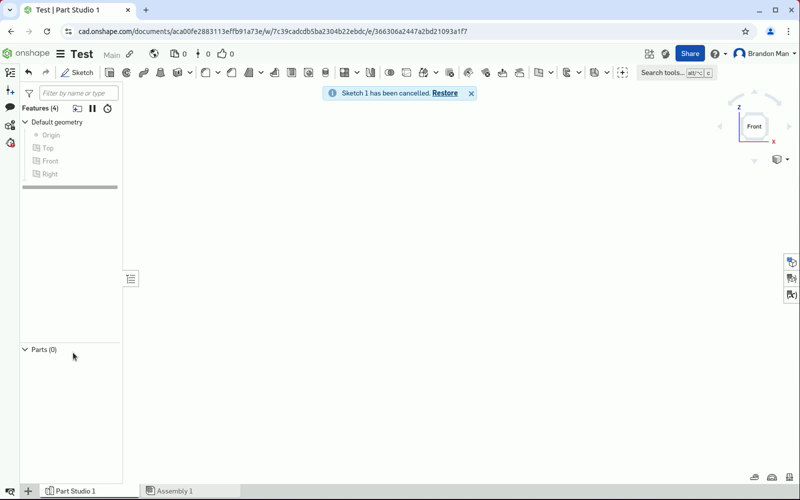
mouse_move(73, 352)
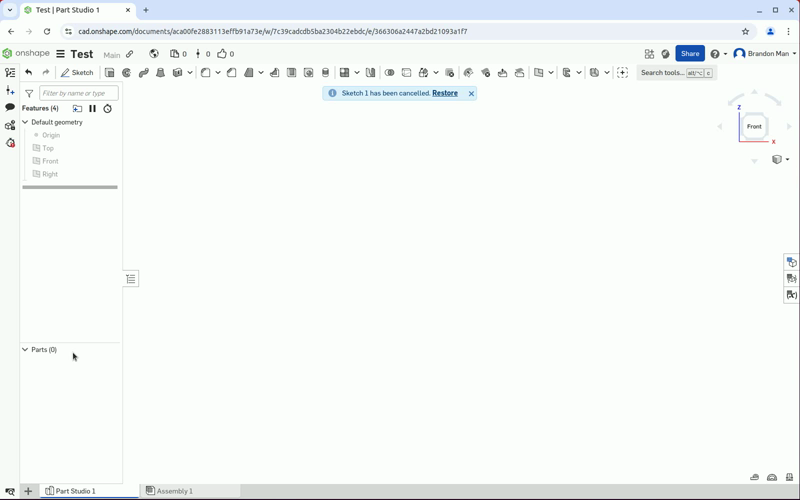
key(shift+y)
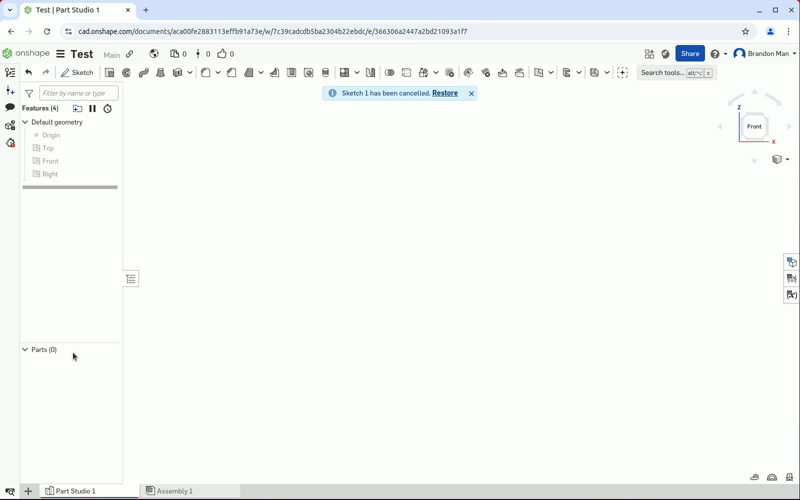
key(shift+s)
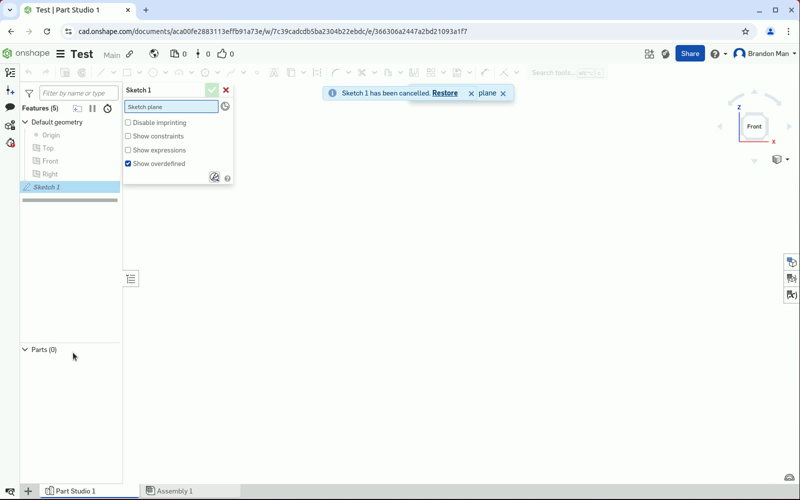
mouse_move(73, 163)
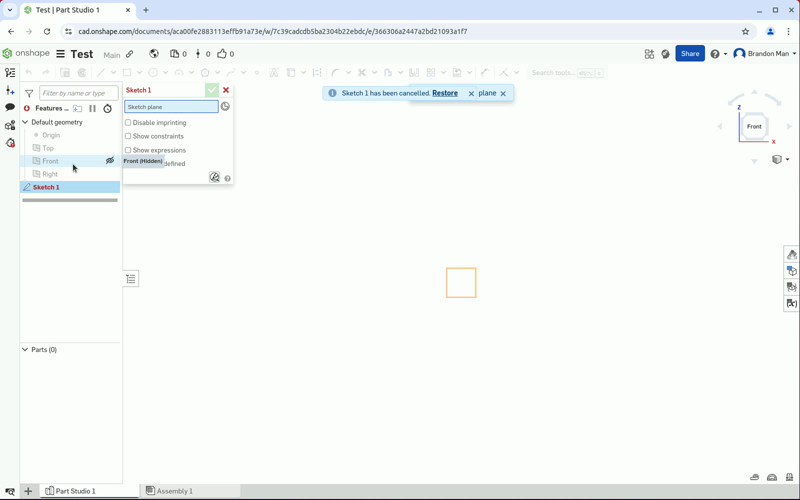
click(73, 163)
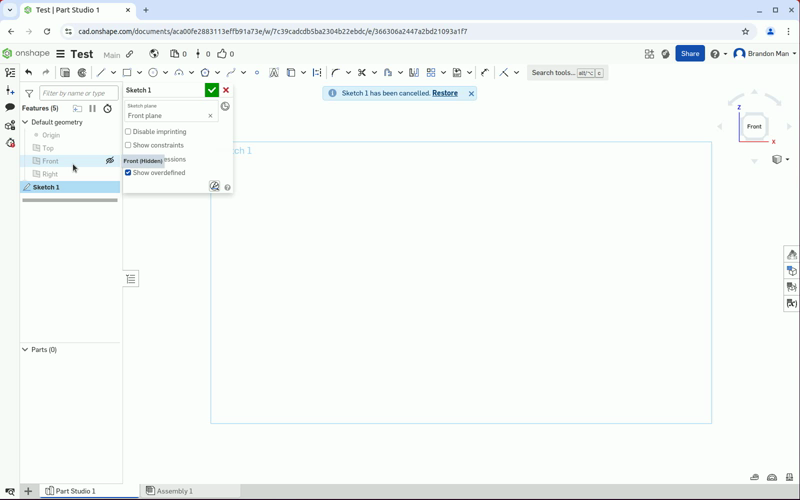
mouse_move(73, 352)
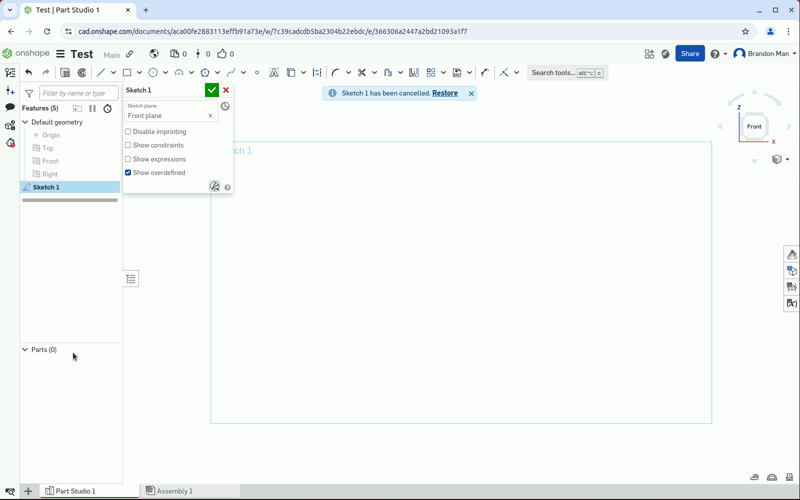
key(y)
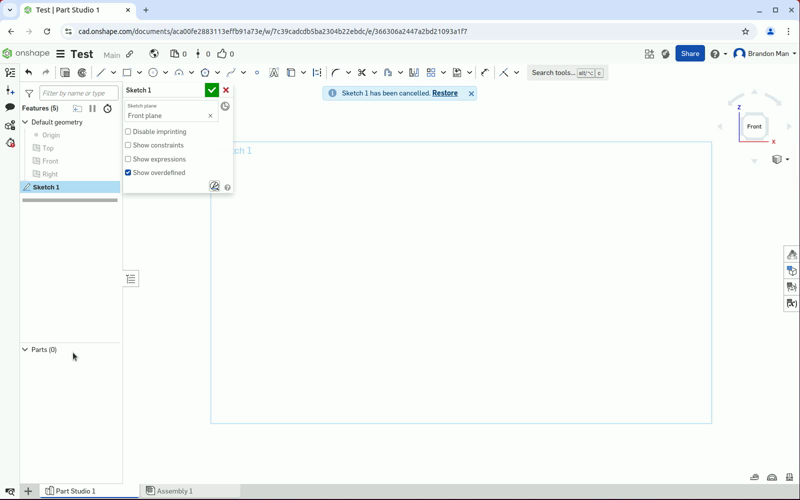
key(c)
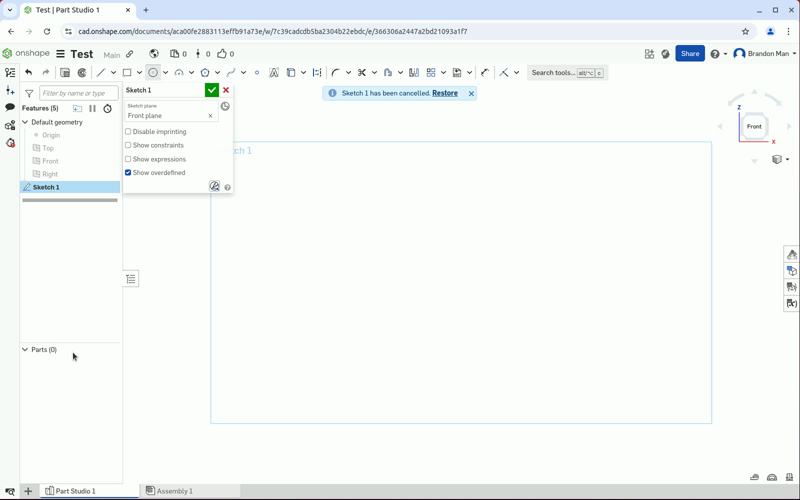
key_down(shift)
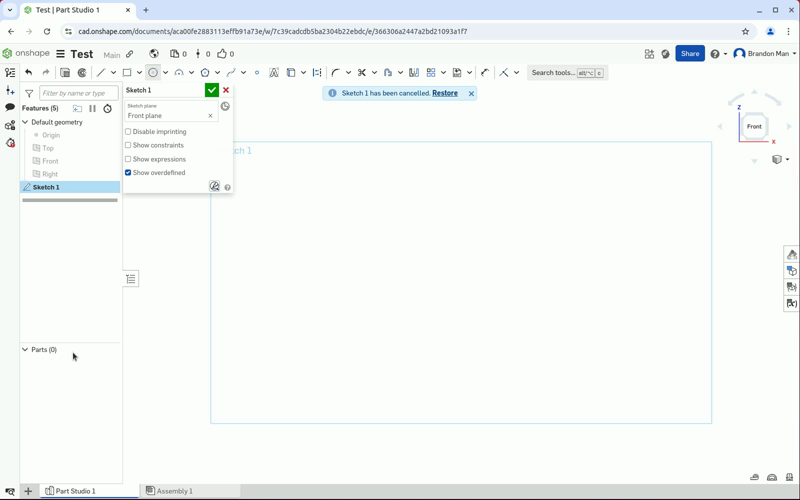
mouse_move(461, 245)
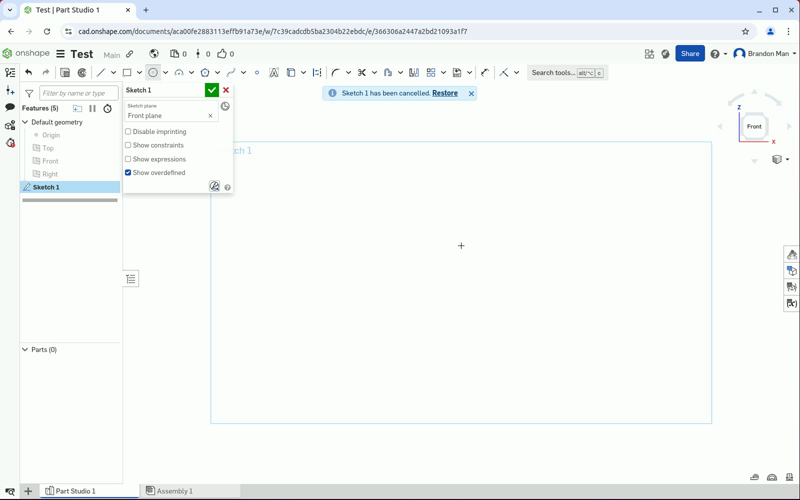
click(461, 245)
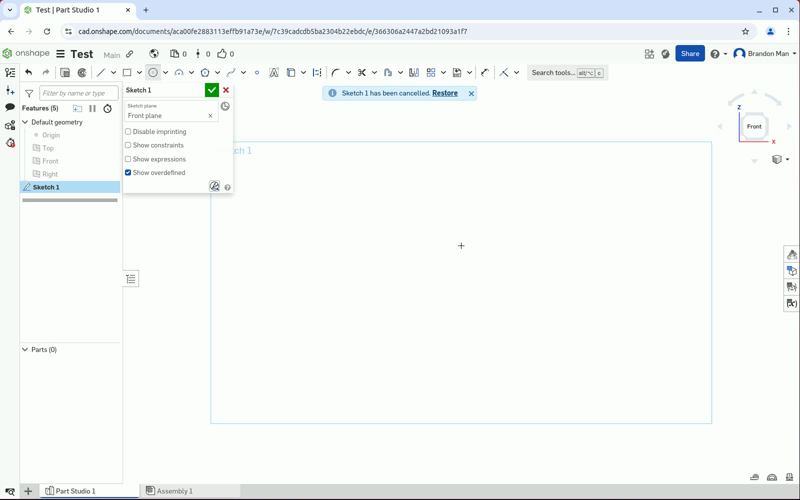
key_up(shift)
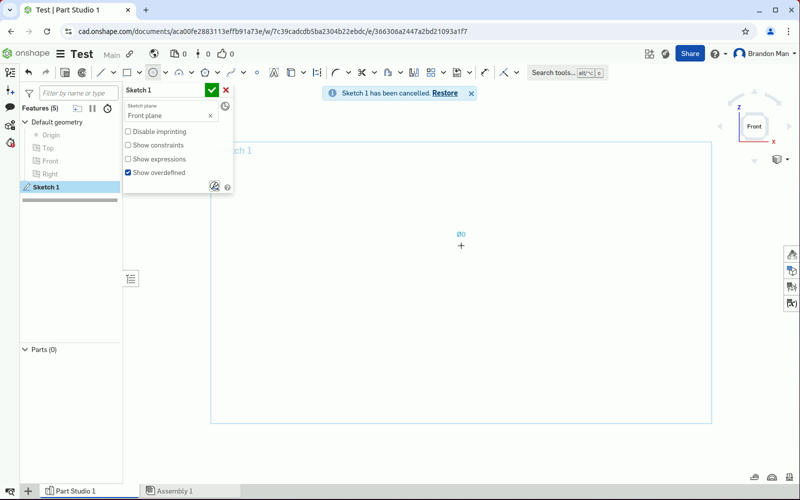
mouse_move(498, 245)
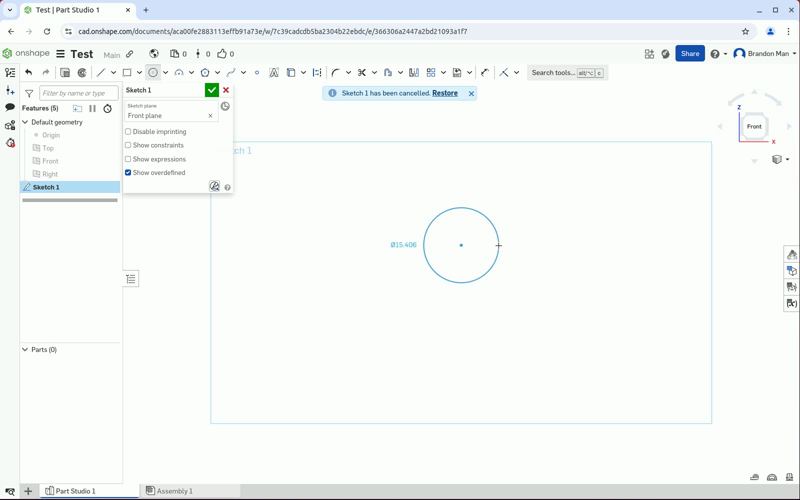
click(498, 245)
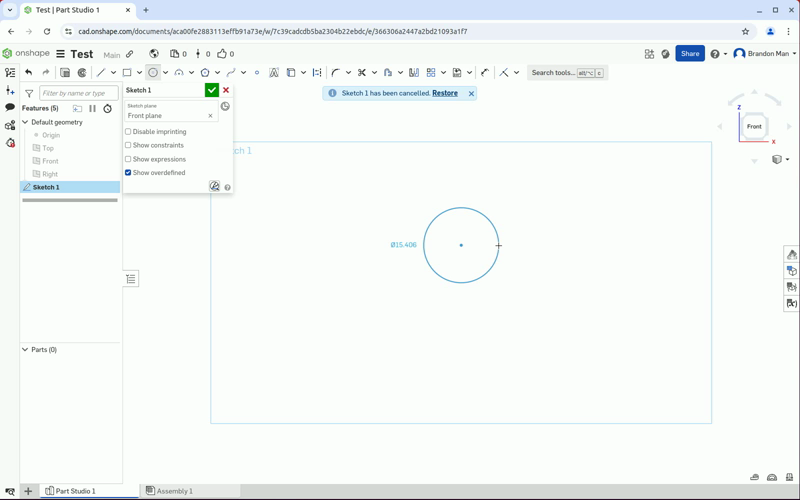
key(esc)
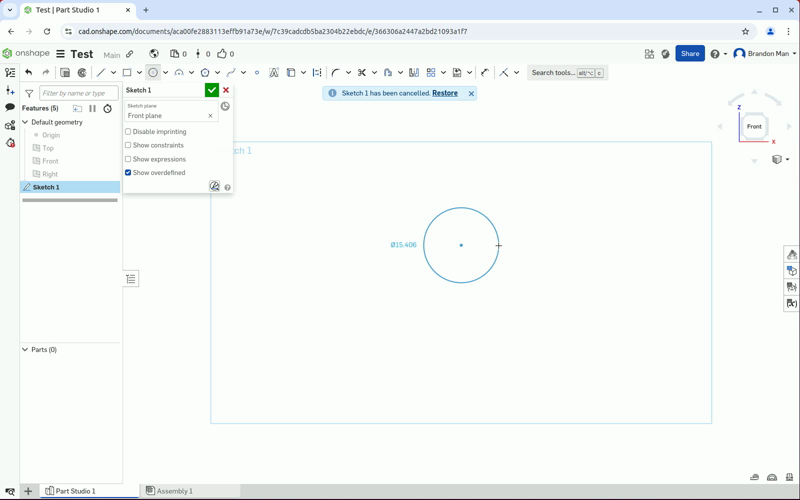
key(c)
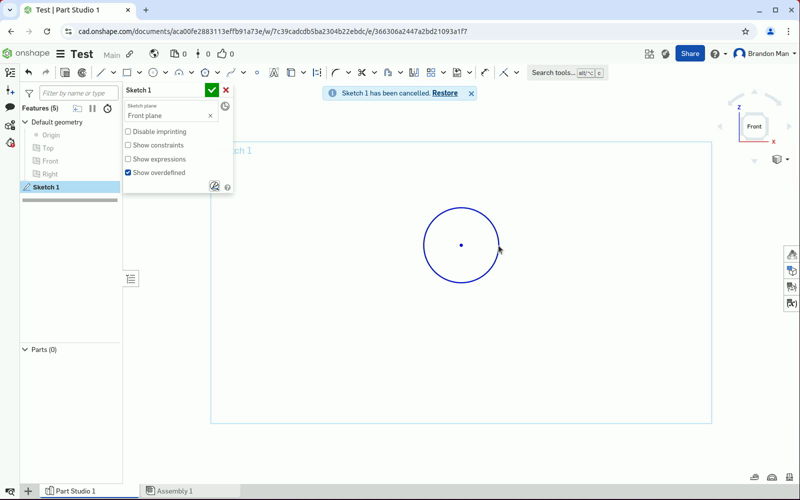
key_down(shift)
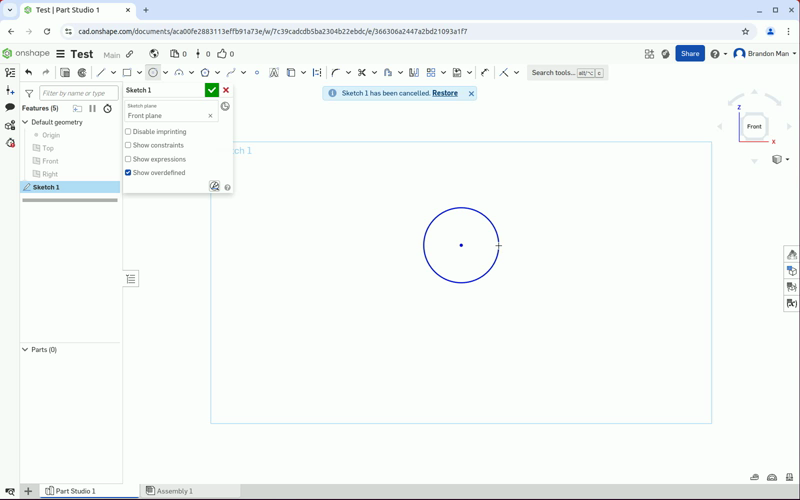
mouse_move(461, 245)
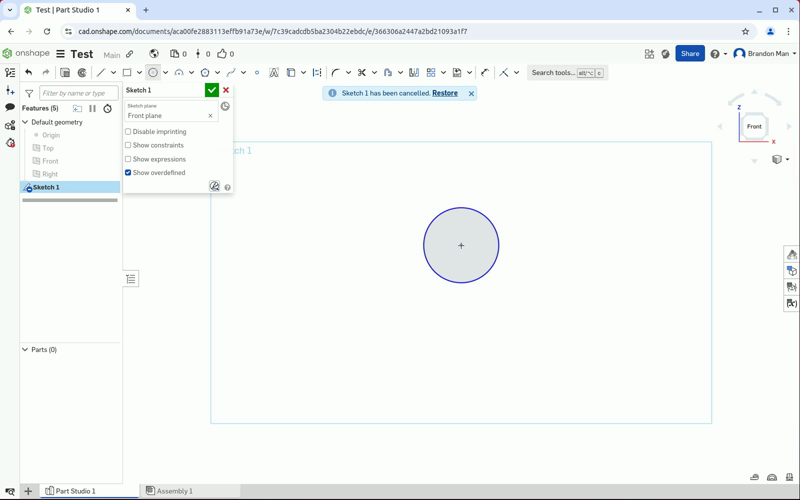
click(461, 245)
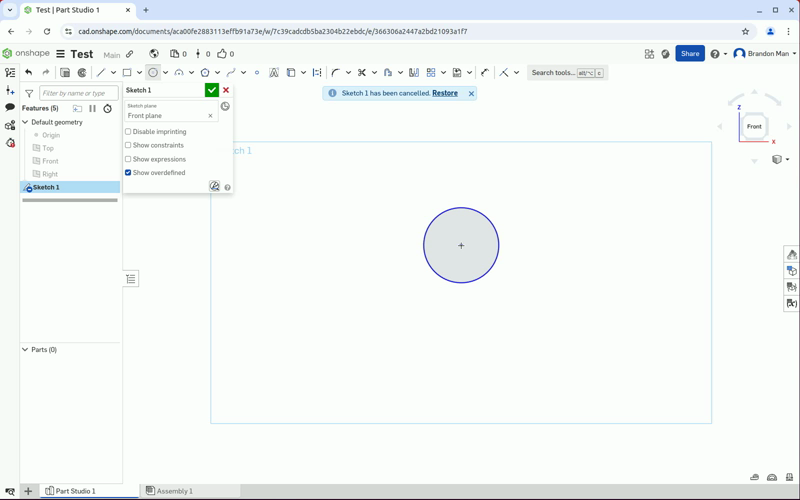
key_up(shift)
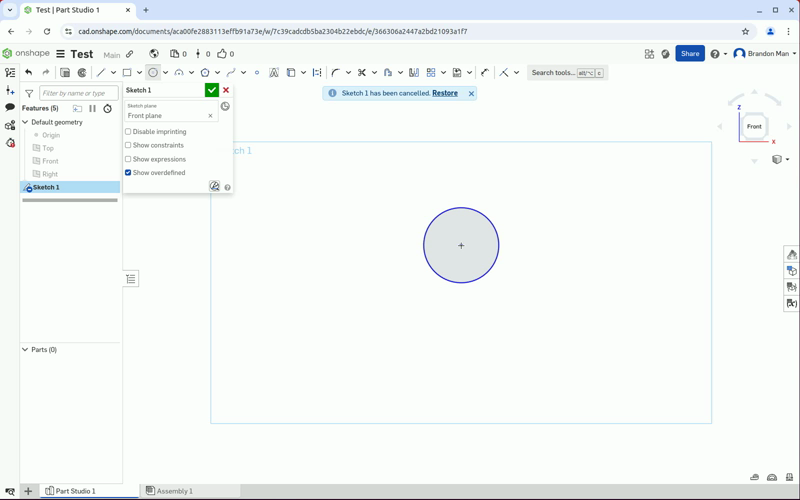
mouse_move(486, 245)
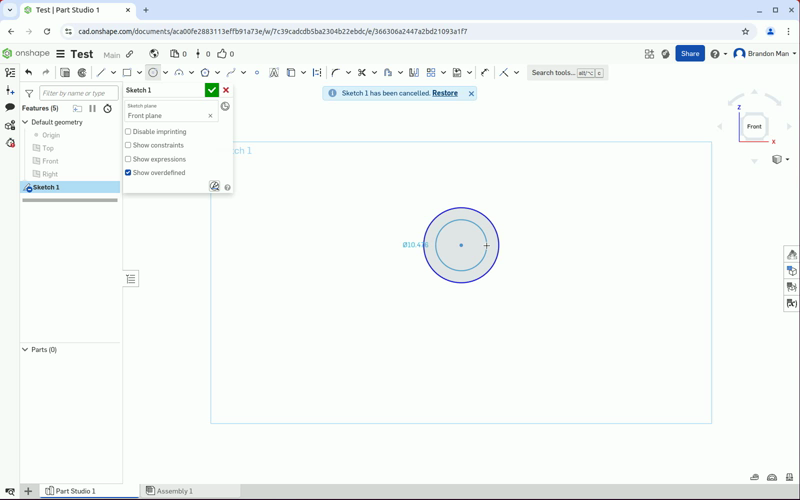
click(486, 245)
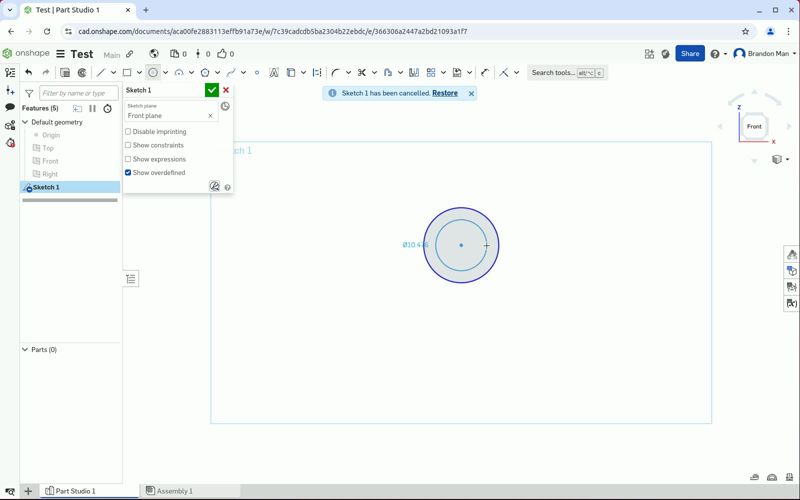
key(esc)
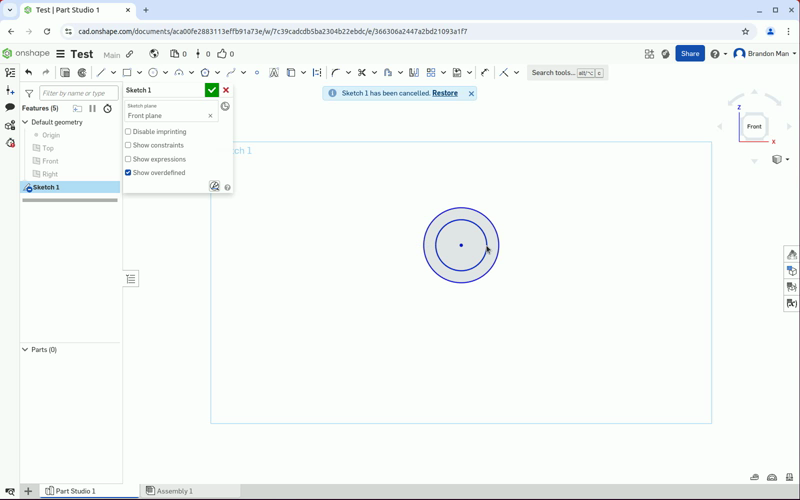
mouse_move(429, 235)
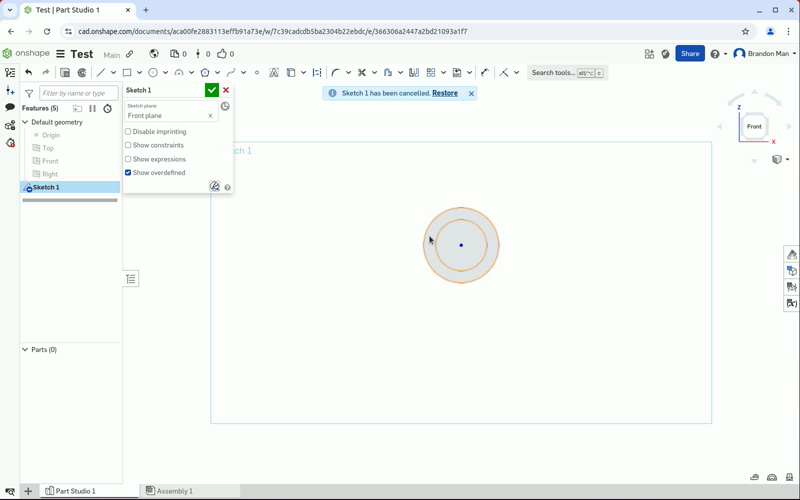
click(429, 235)
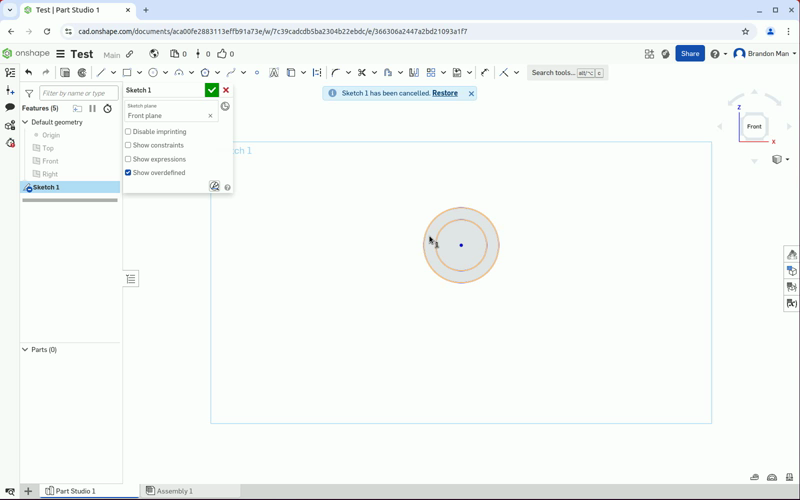
mouse_move(73, 352)
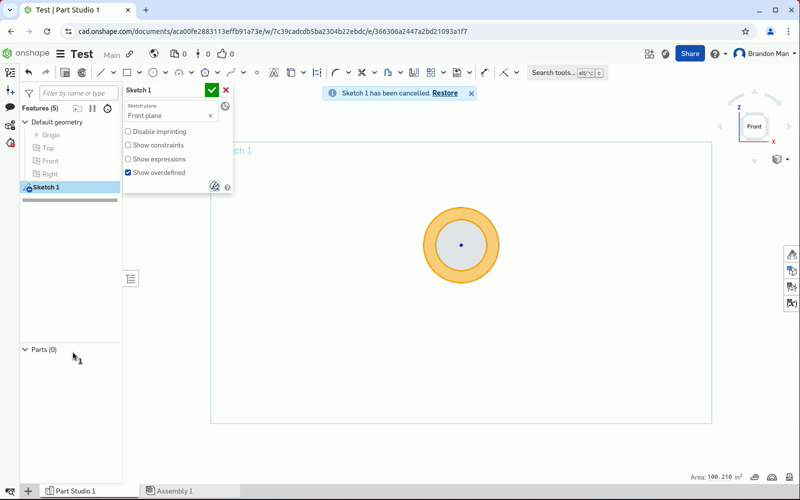
key(shift+y)
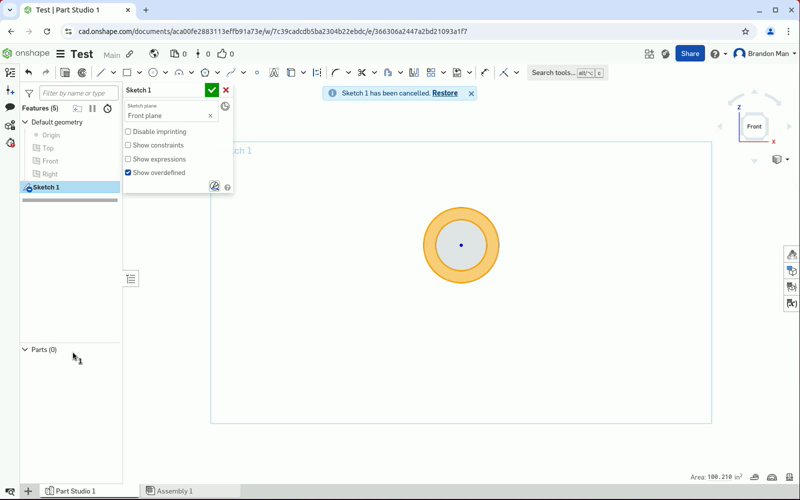
key(shift+e)
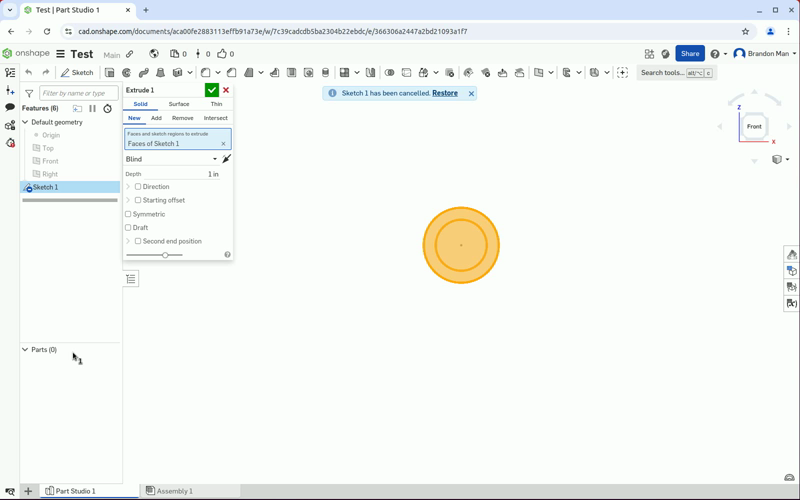
mouse_move(143, 106)
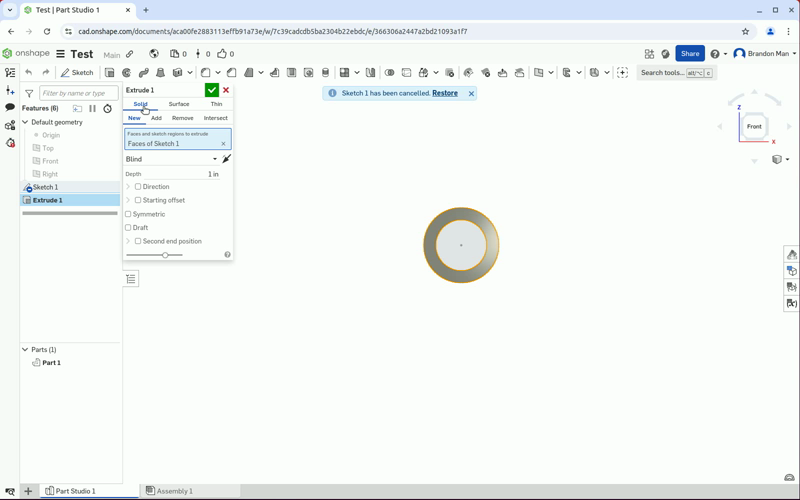
click(143, 106)
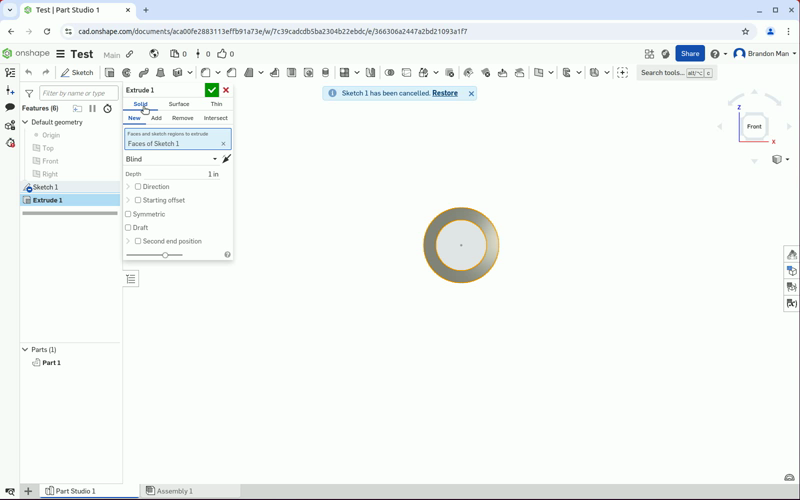
mouse_move(137, 120)
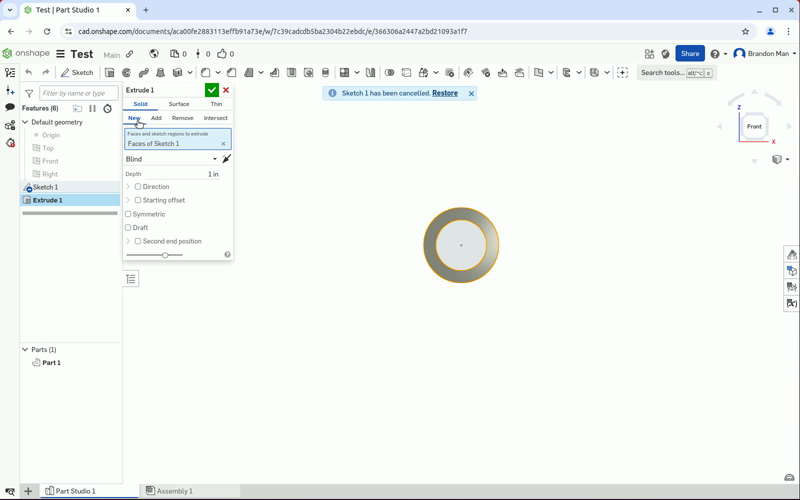
click(137, 120)
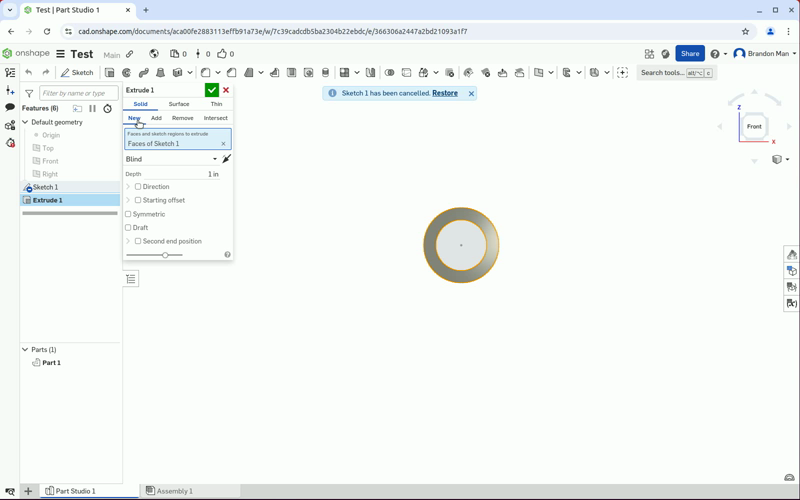
key(tab, 4)
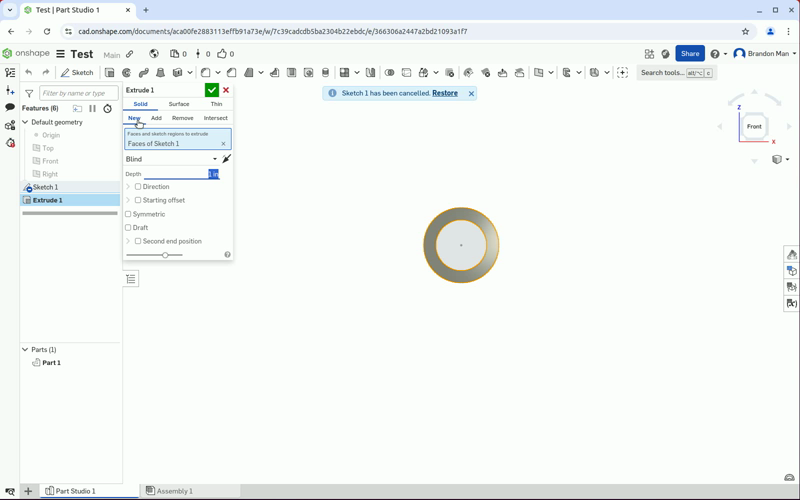
text(5.055)
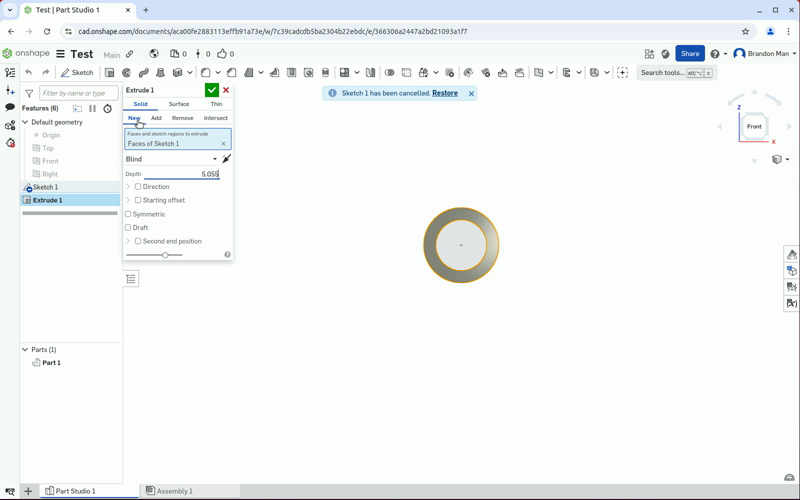
key(enter)
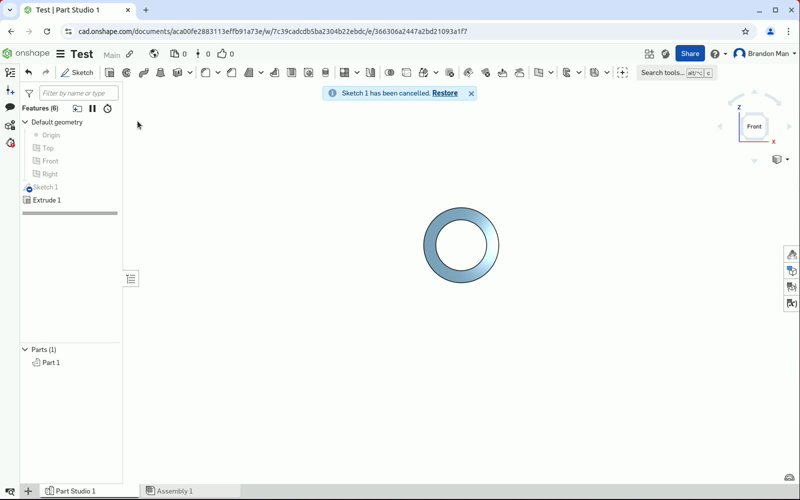
key(shift+h)
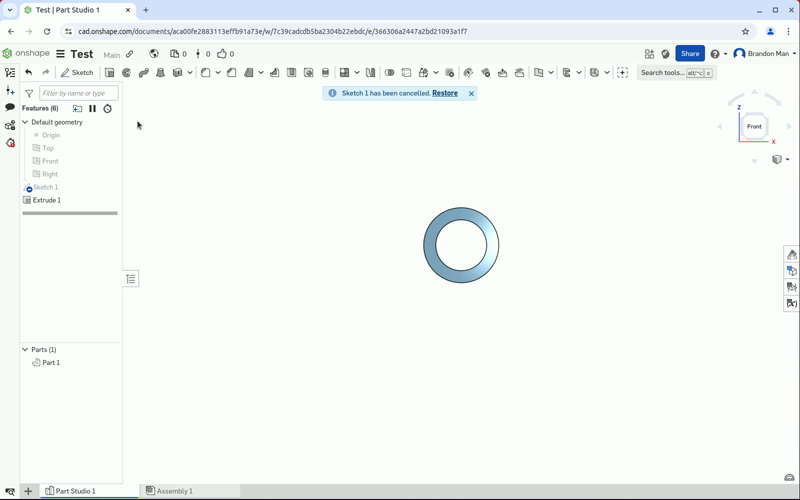
key(shift+h)
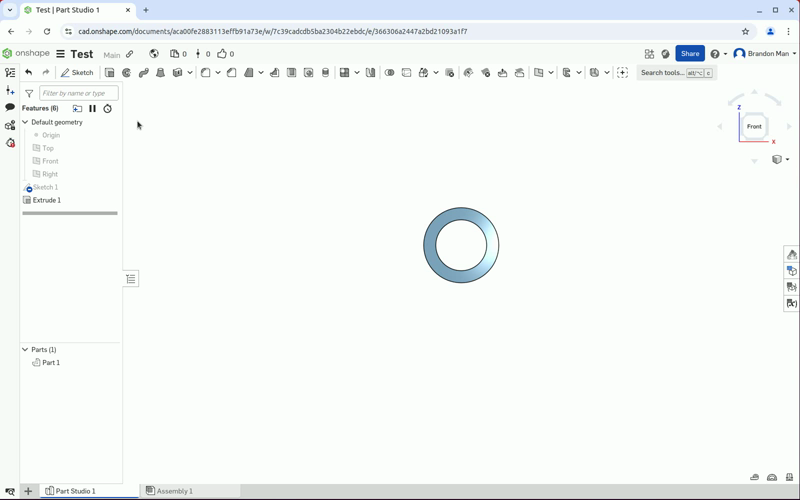
mouse_move(73, 189)
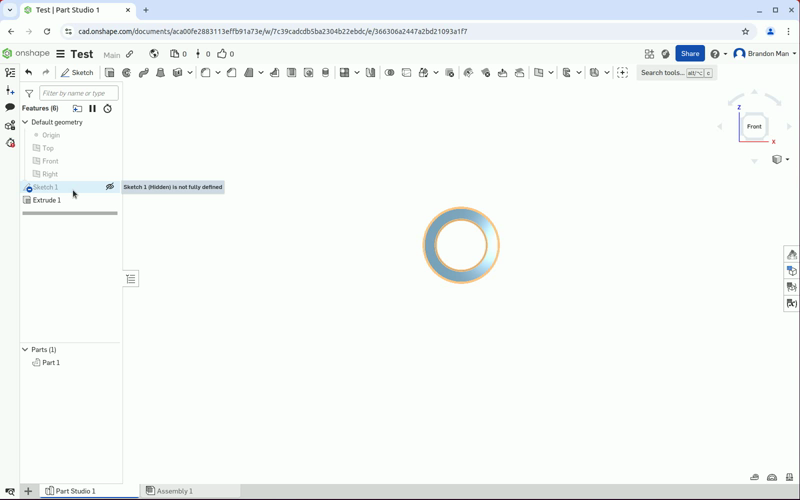
click(73, 189)
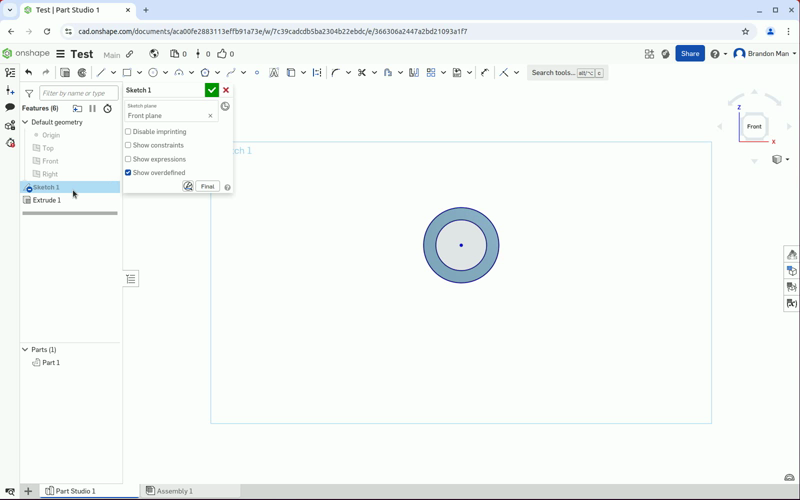
mouse_move(229, 92)
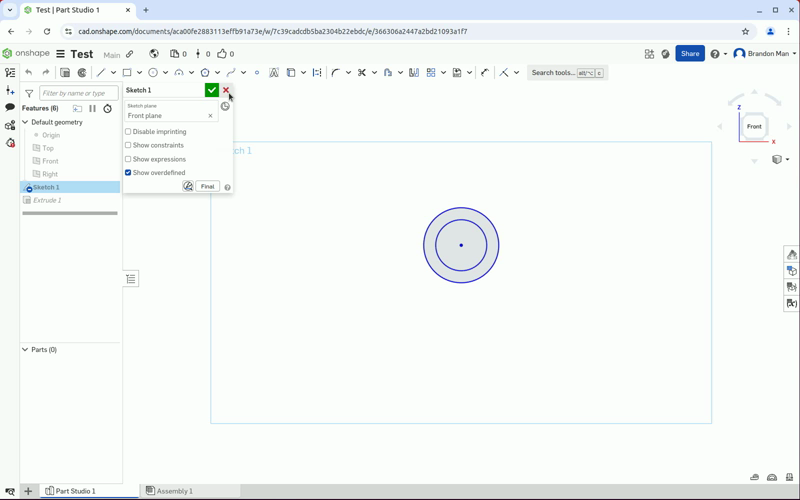
click(229, 92)
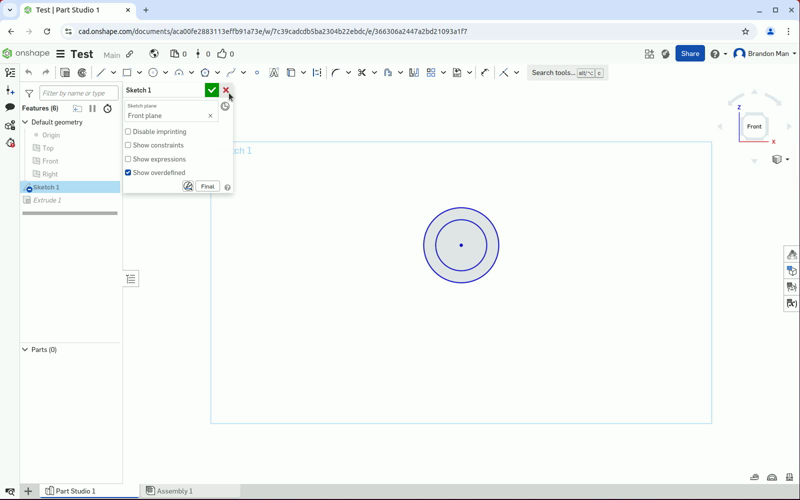
key(shift+s)
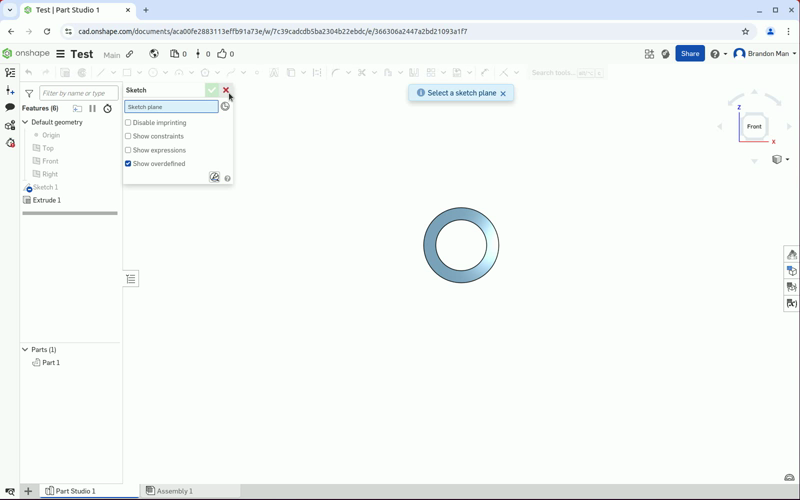
mouse_move(73, 163)
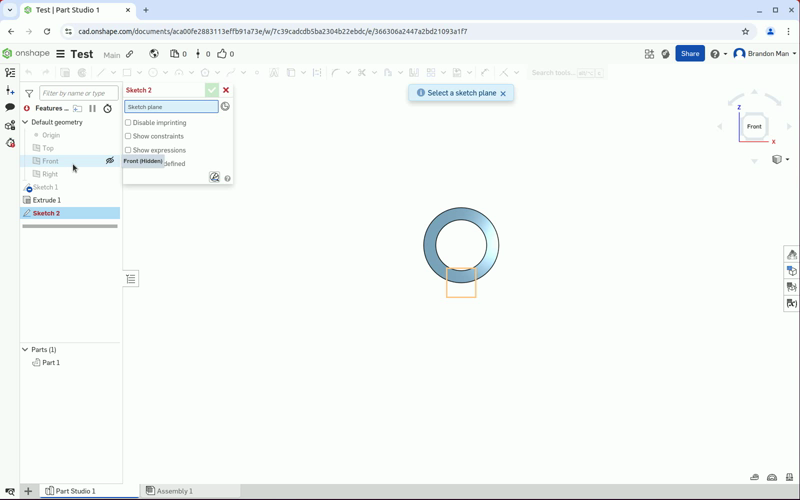
click(73, 163)
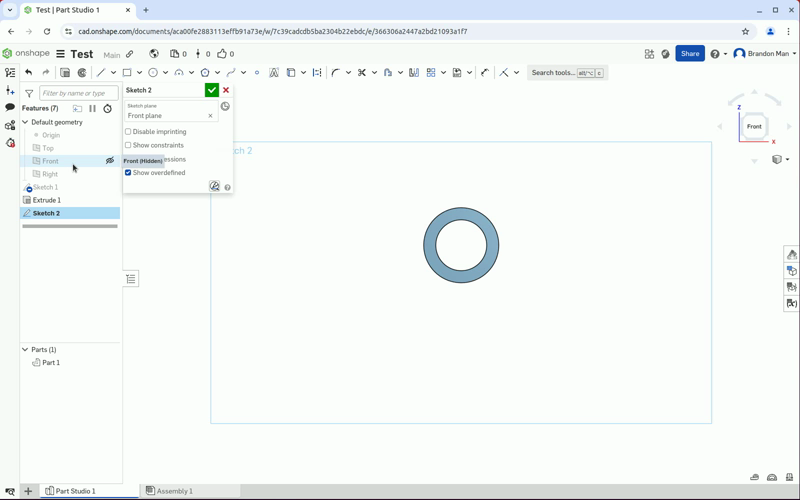
mouse_move(73, 352)
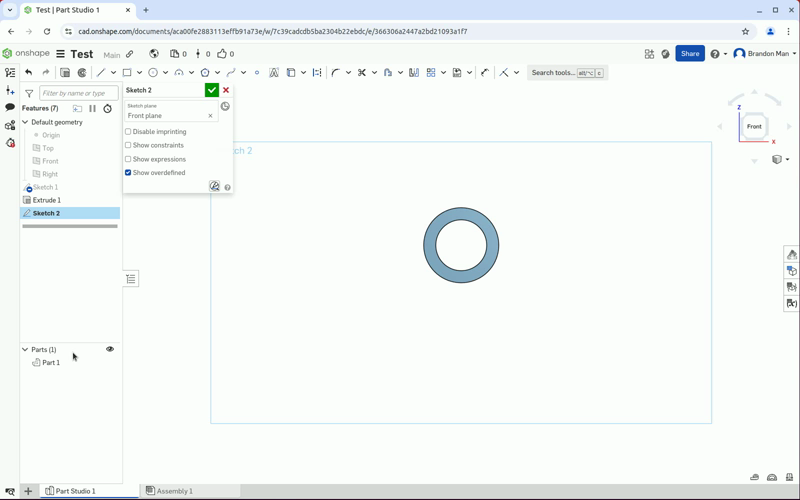
key(y)
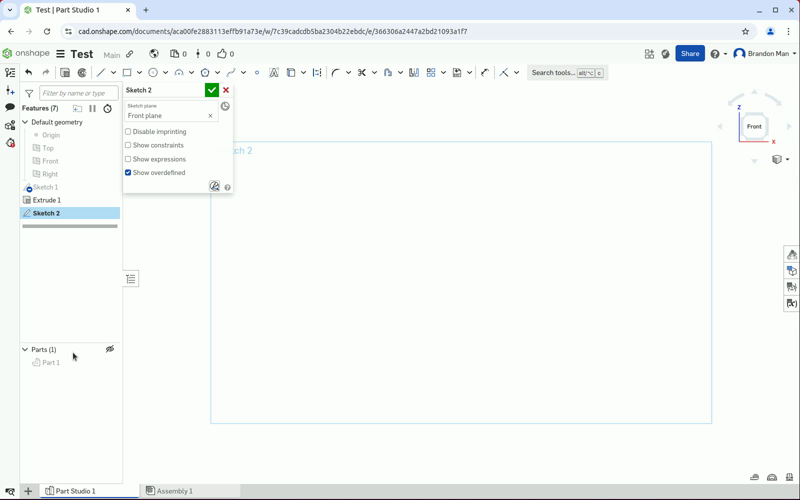
key(c)
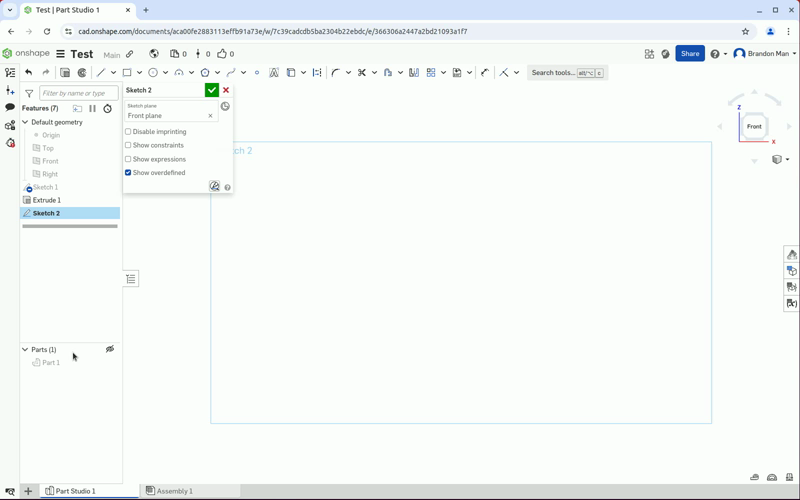
key_down(shift)
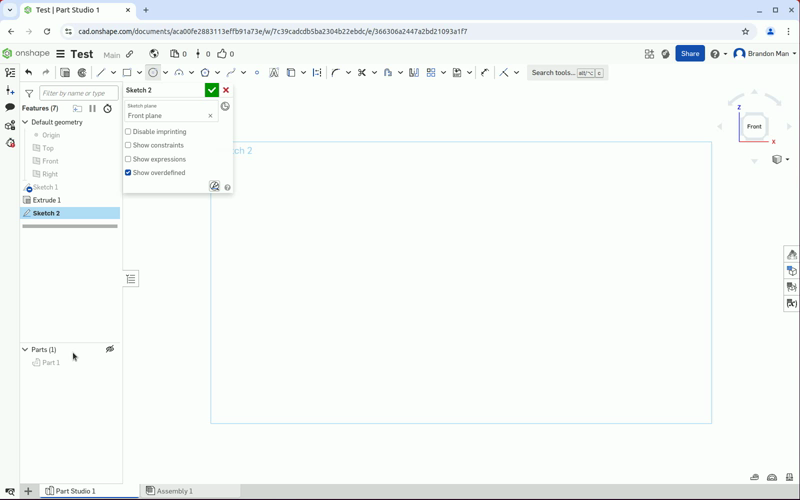
mouse_move(461, 321)
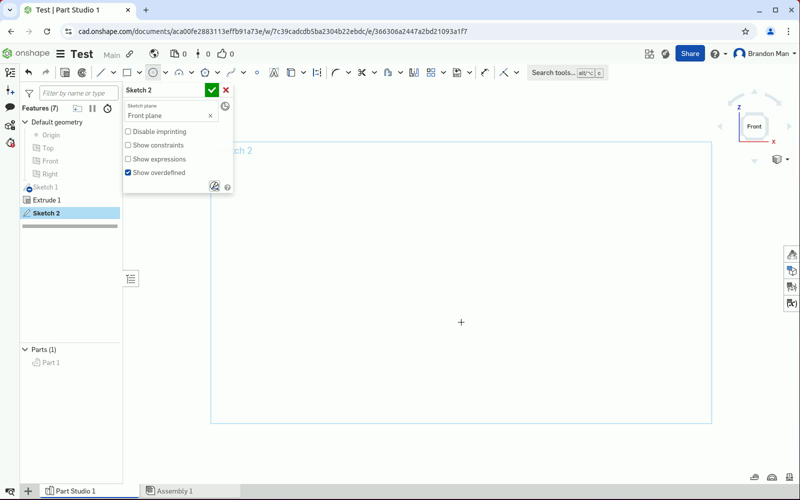
click(461, 321)
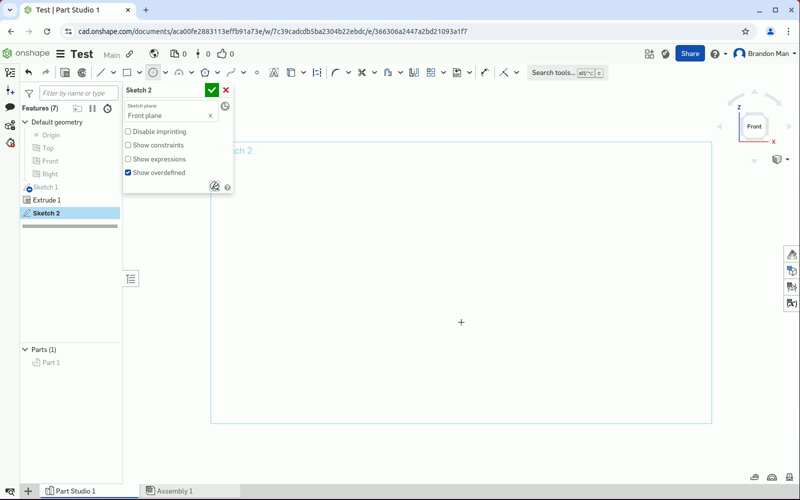
key_up(shift)
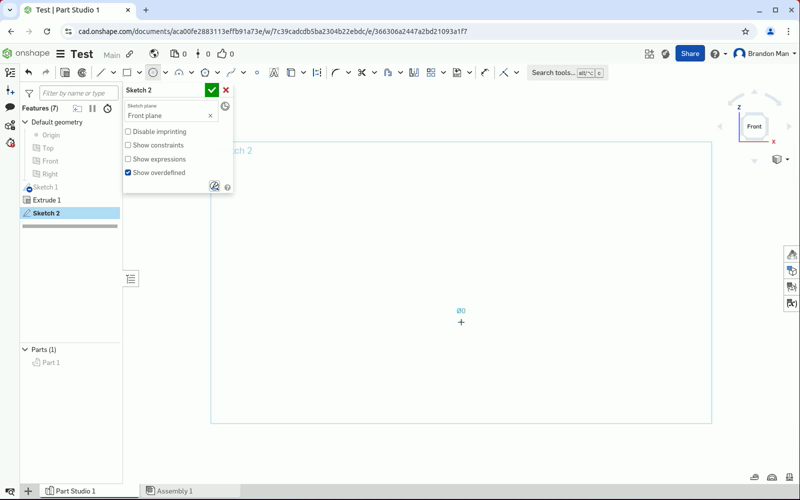
mouse_move(498, 321)
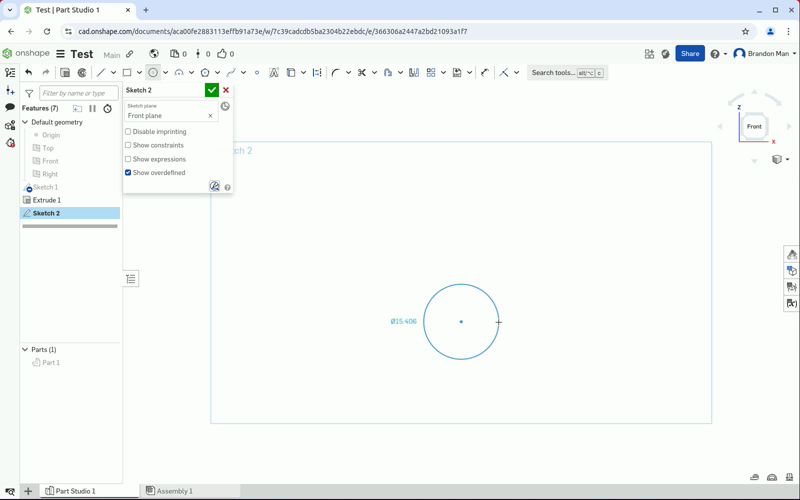
click(498, 321)
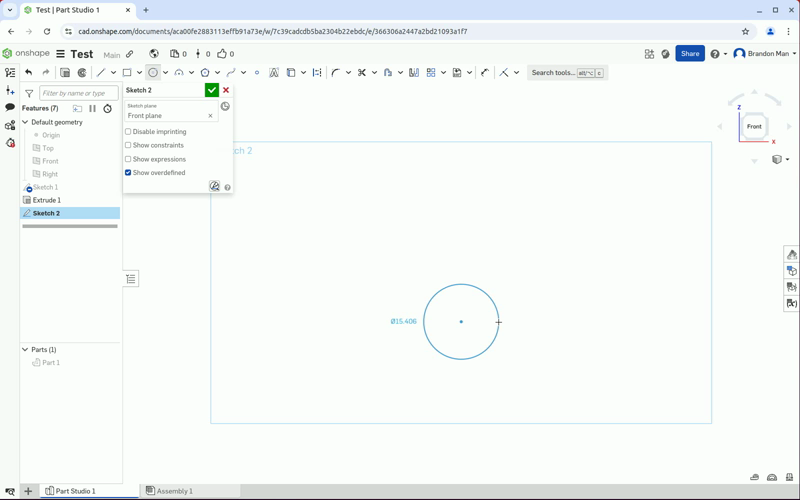
key(esc)
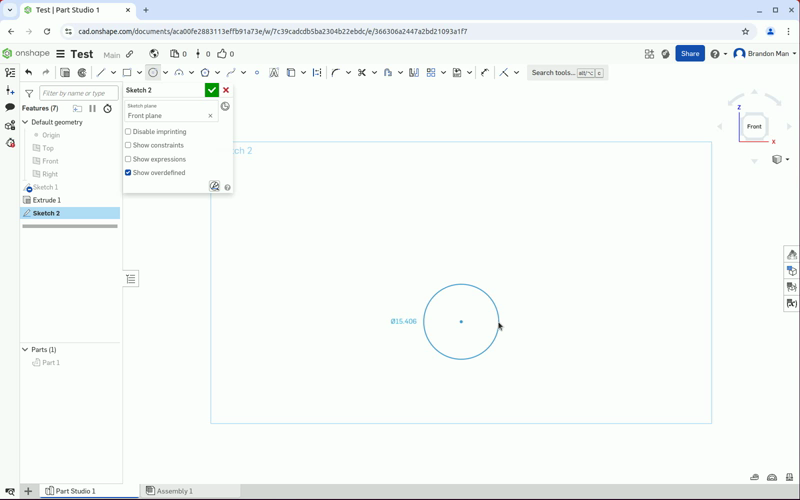
key(c)
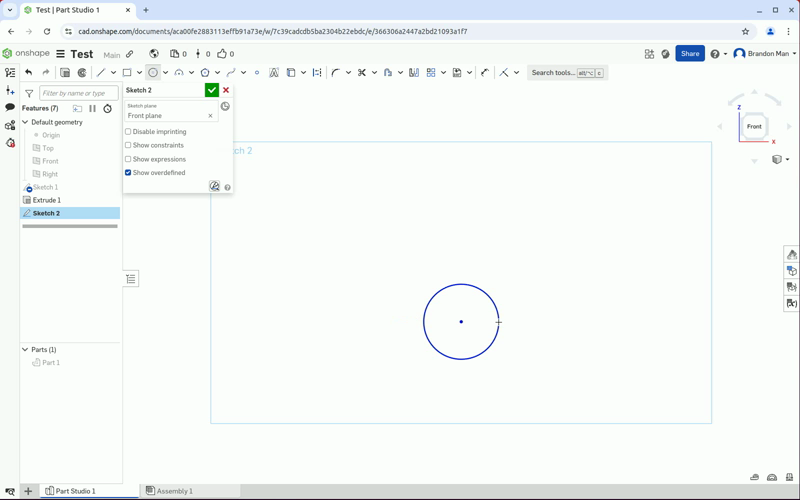
key_down(shift)
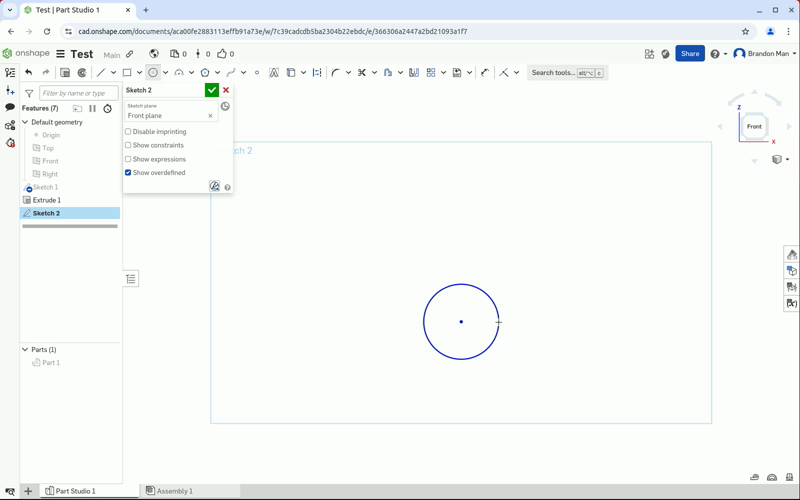
mouse_move(461, 321)
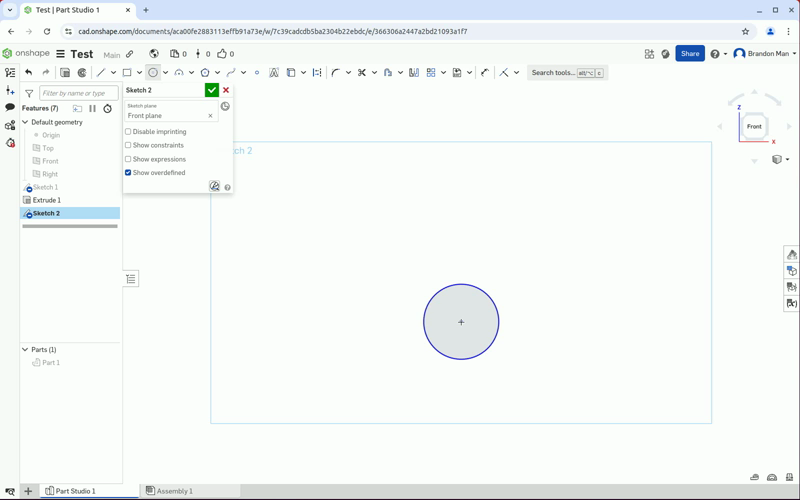
click(461, 321)
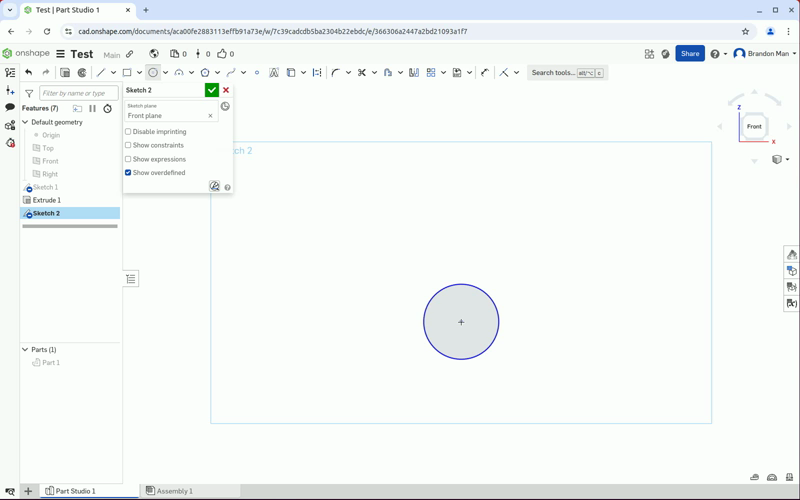
key_up(shift)
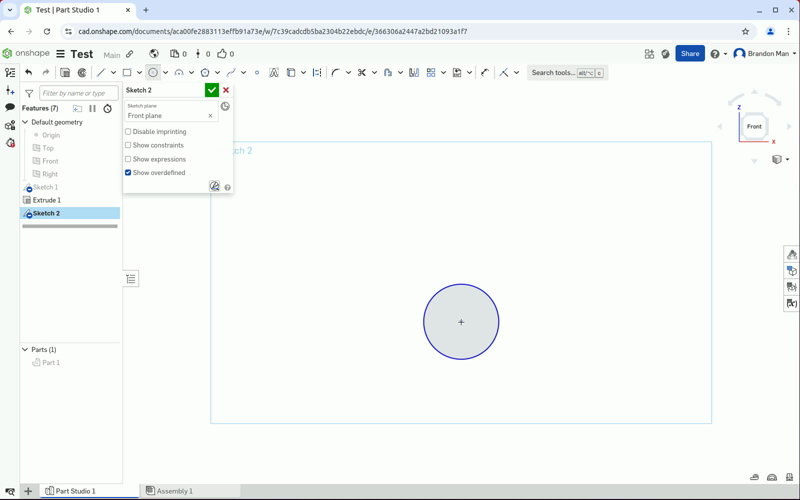
mouse_move(486, 321)
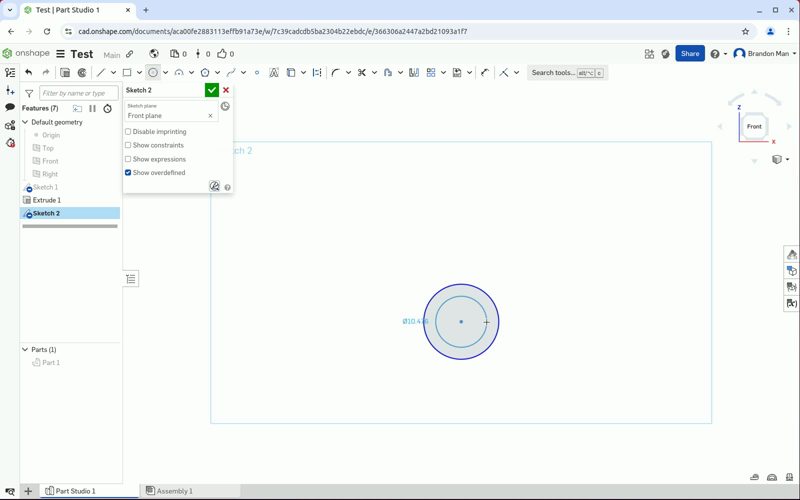
click(486, 321)
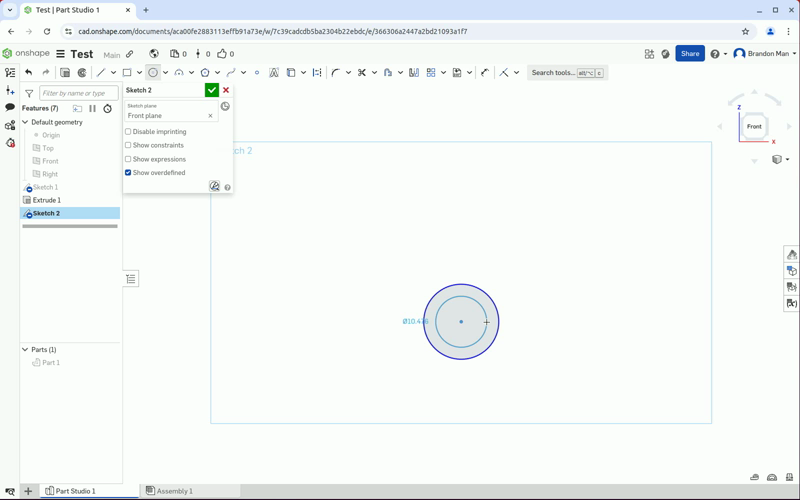
key(esc)
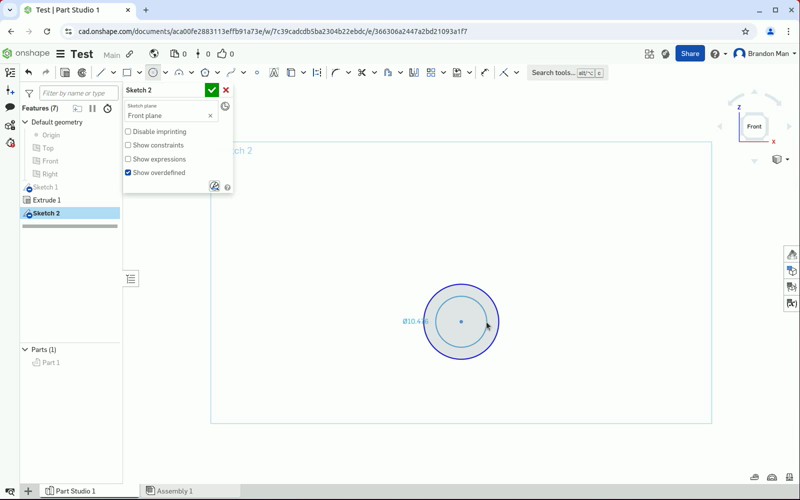
mouse_move(438, 344)
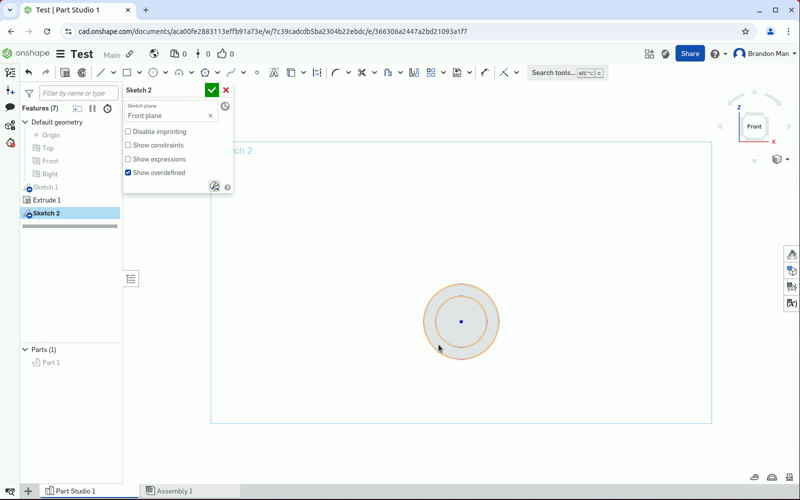
click(438, 344)
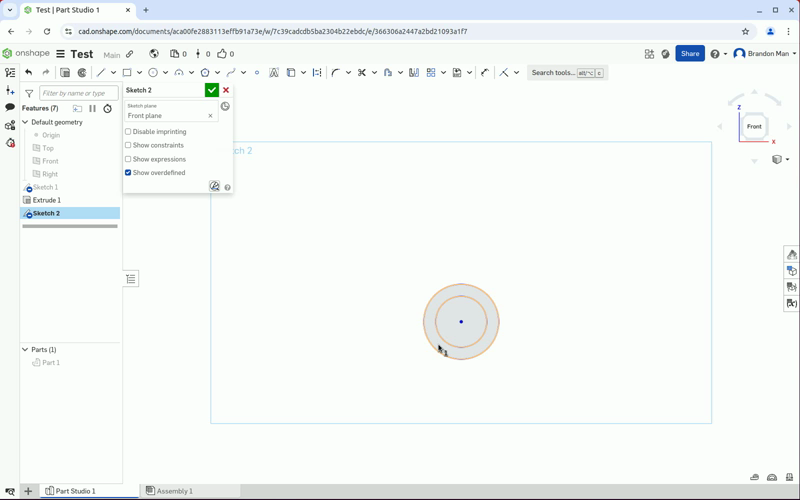
mouse_move(73, 352)
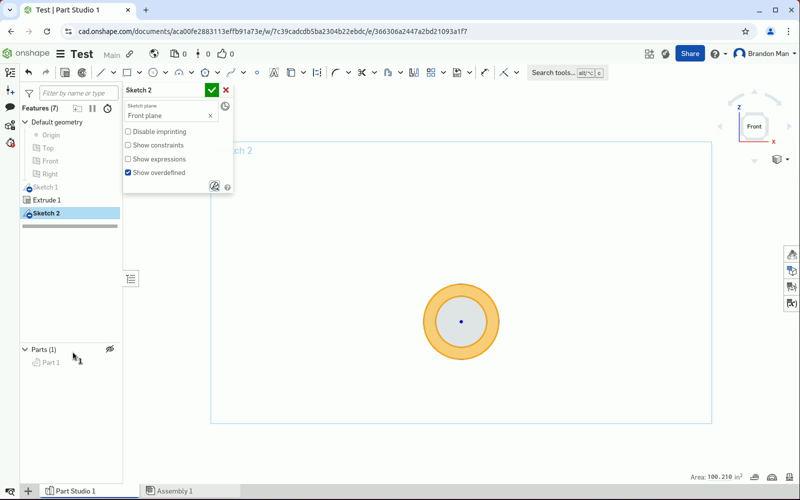
key(shift+y)
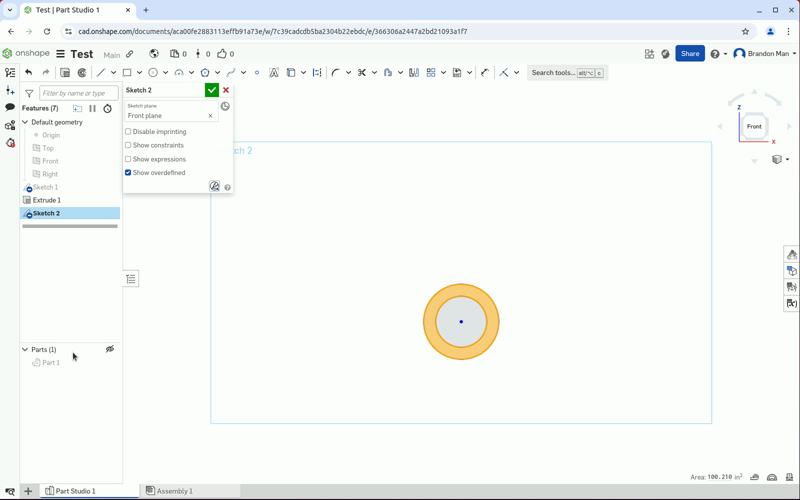
key(shift+e)
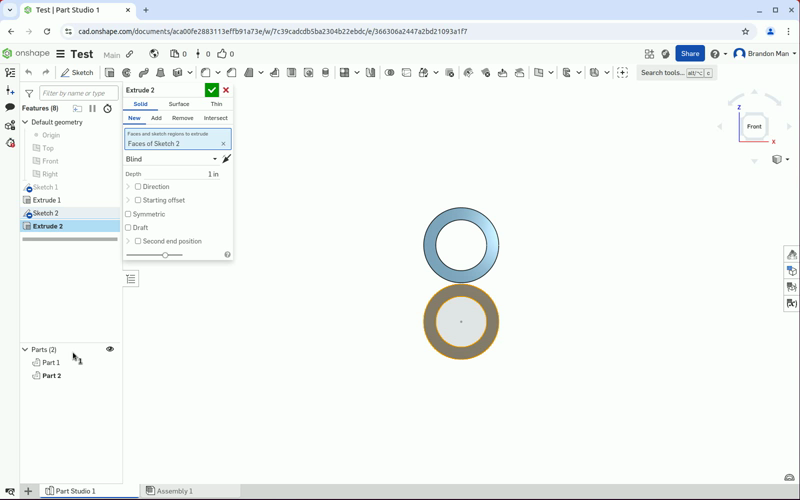
mouse_move(143, 106)
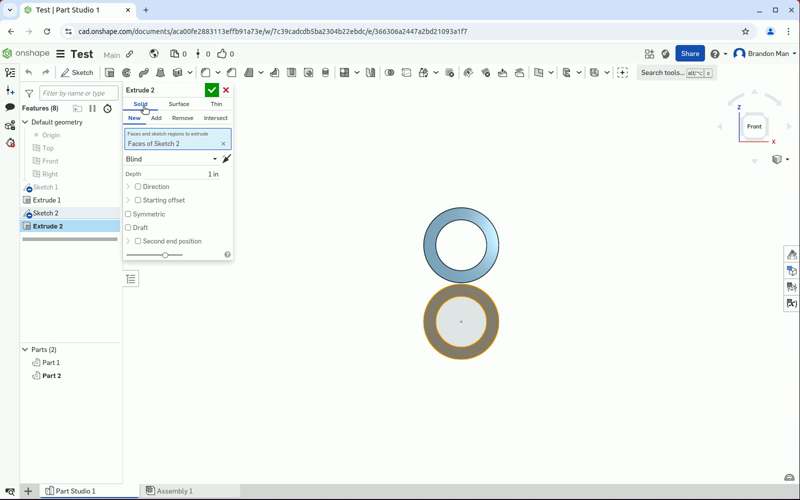
click(143, 106)
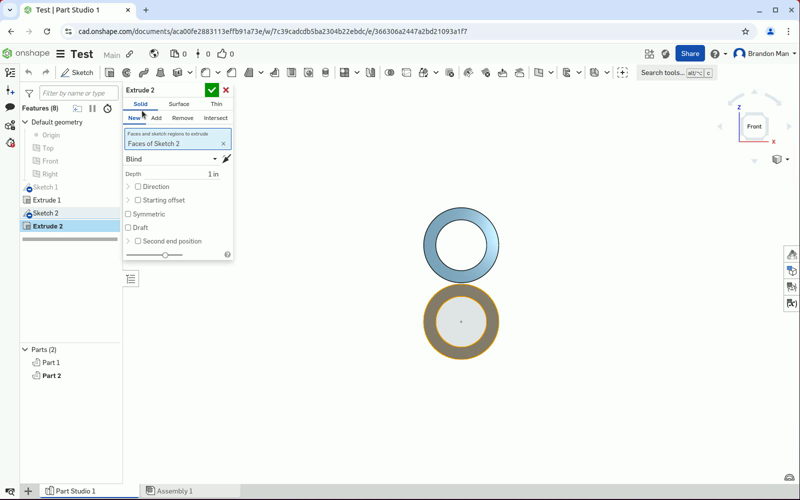
mouse_move(137, 120)
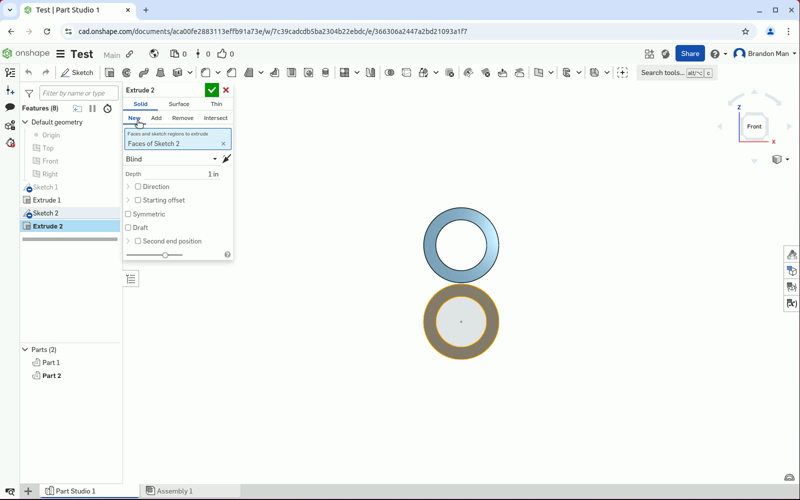
click(137, 120)
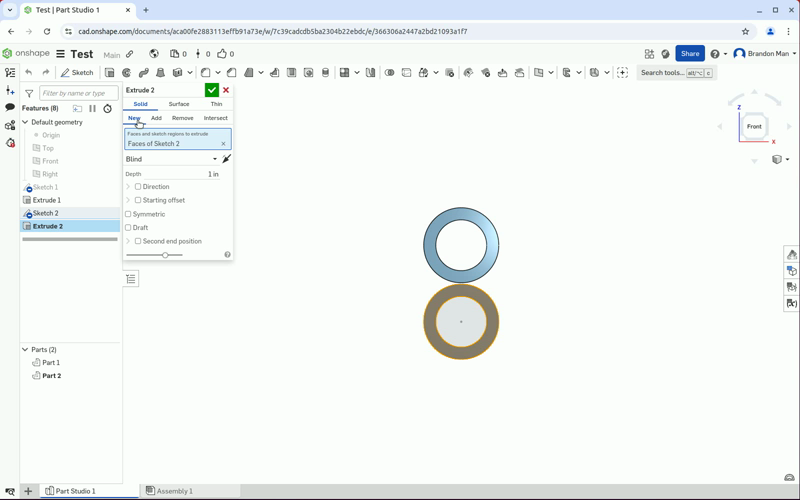
key(tab, 4)
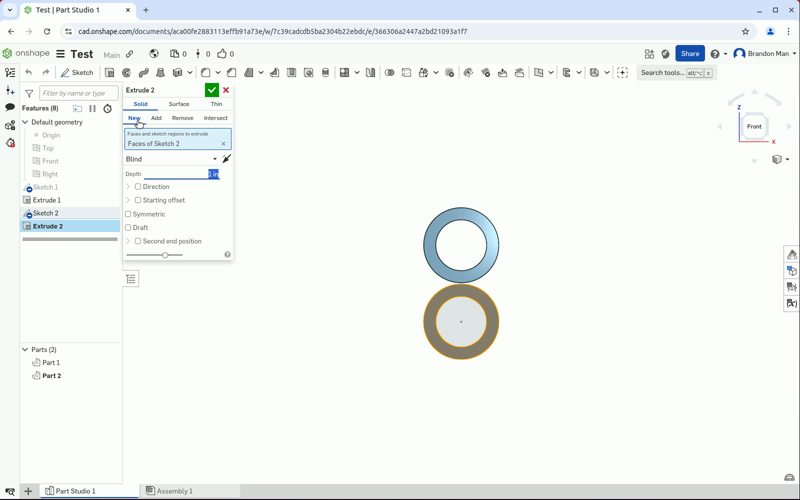
text(5.055)
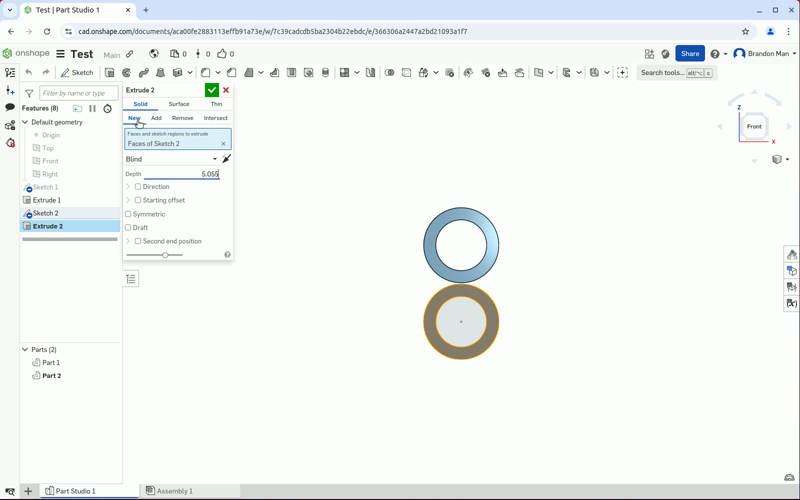
key(enter)
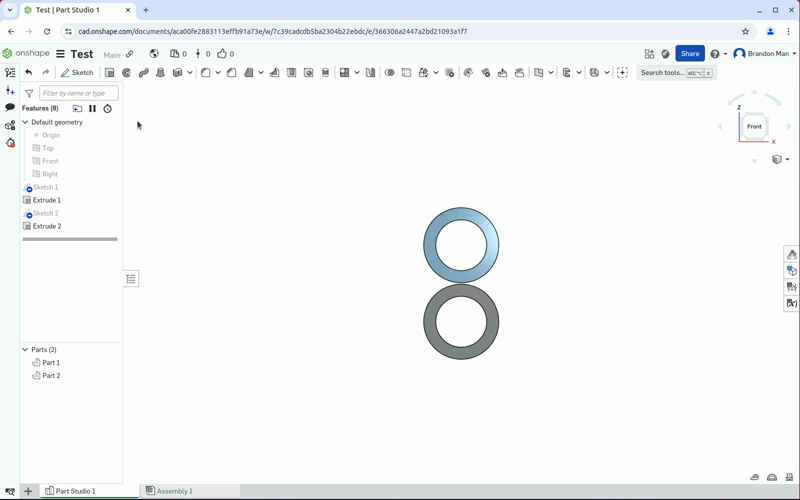
key(shift+h)
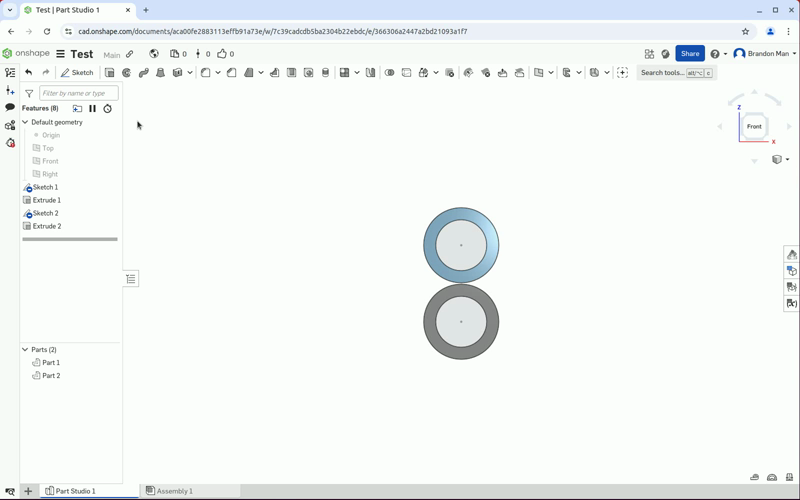
key(shift+h)
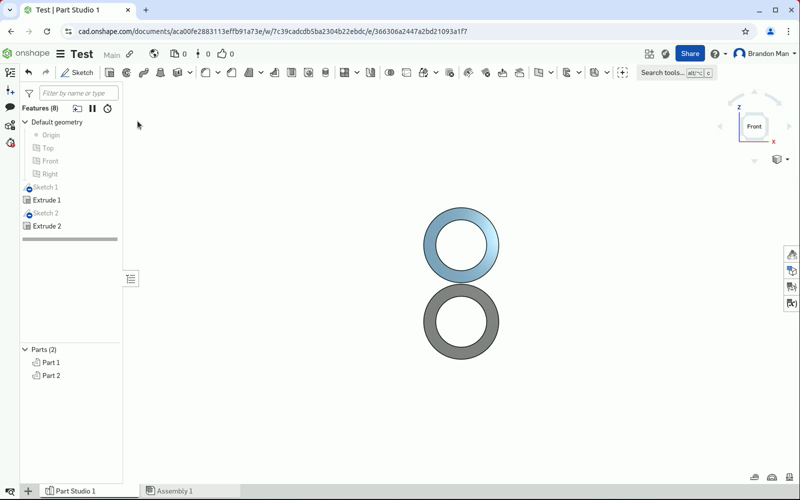
mouse_move(73, 189)
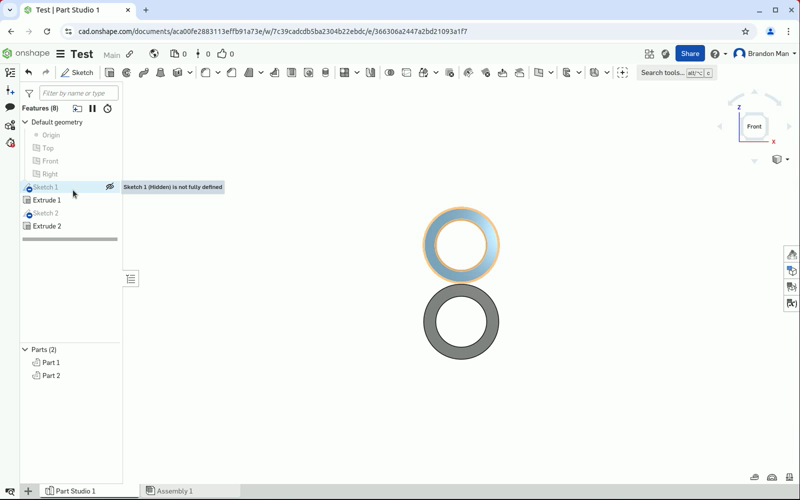
click(73, 189)
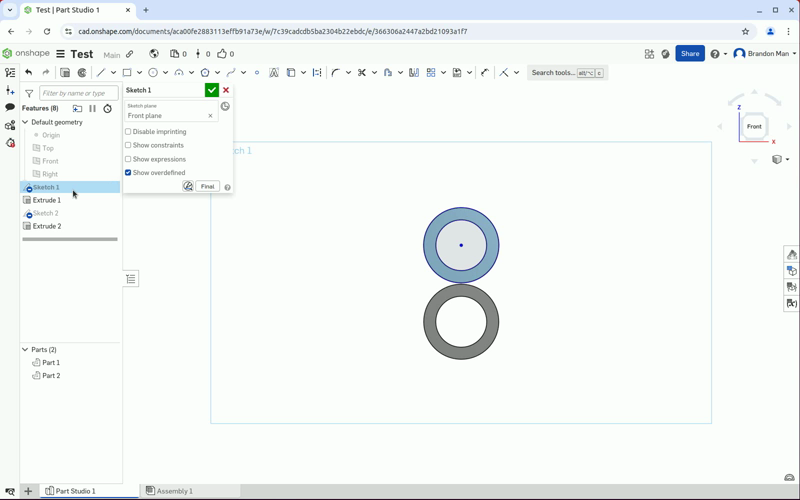
mouse_move(229, 92)
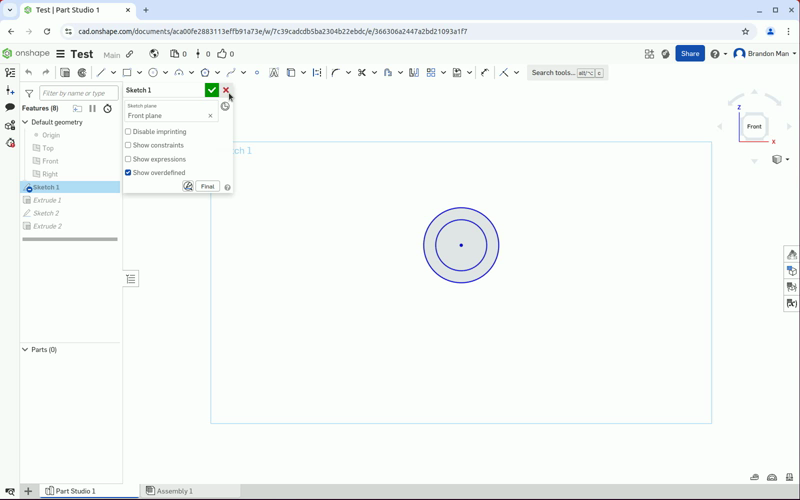
click(229, 92)
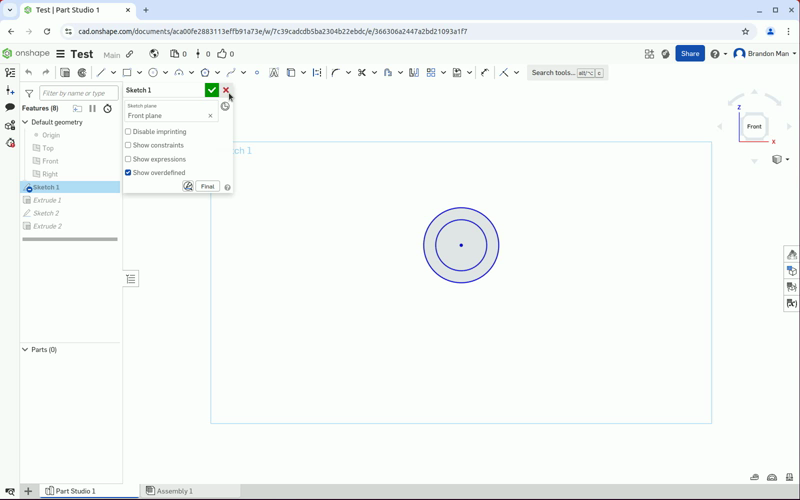
key(shift+s)
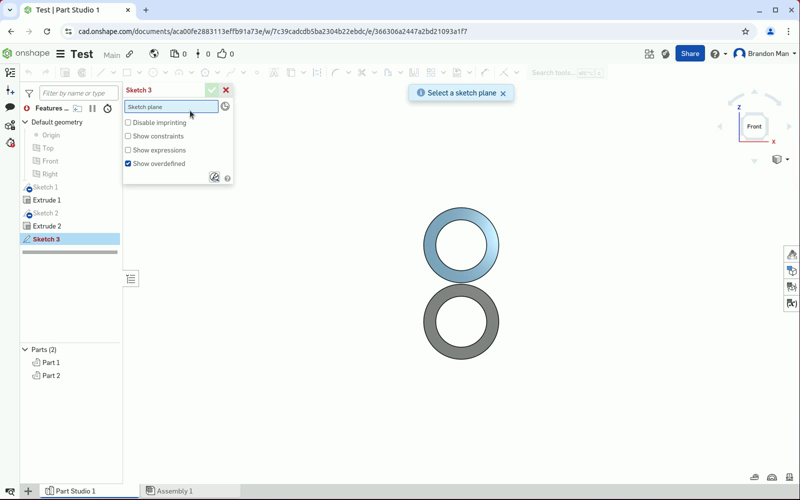
mouse_move(73, 163)
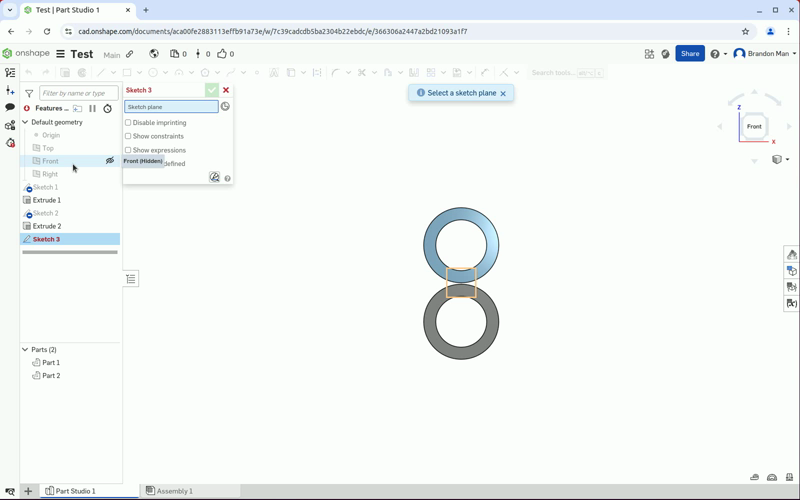
click(73, 163)
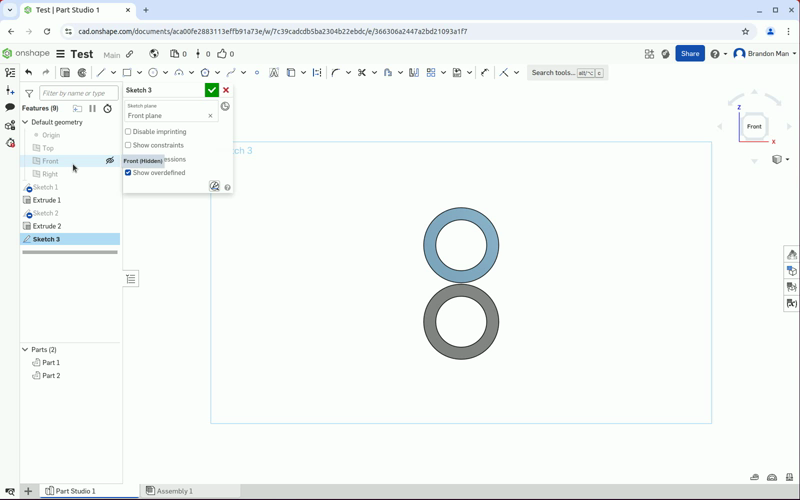
mouse_move(73, 352)
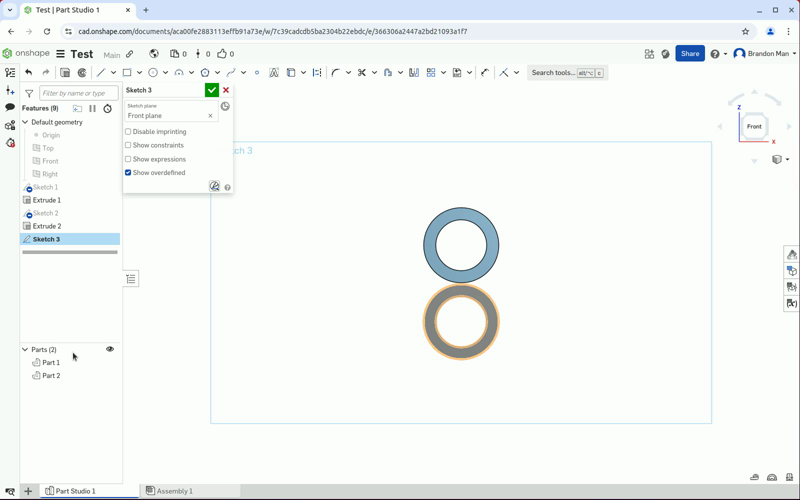
key(y)
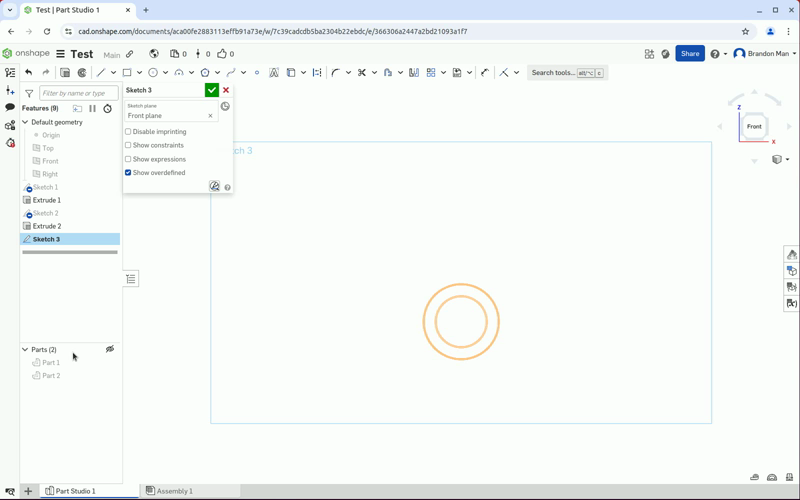
key(c)
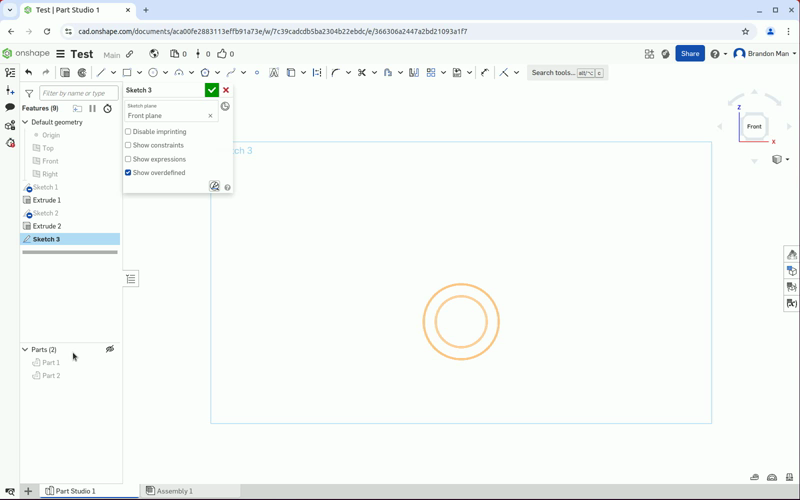
key_down(shift)
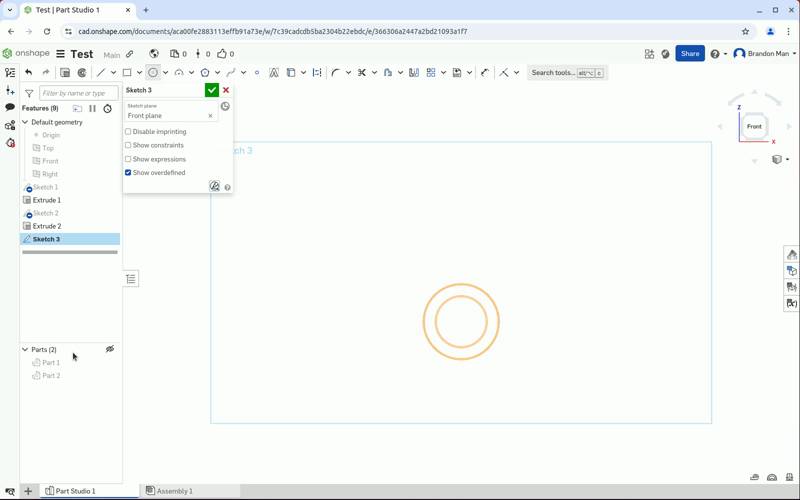
mouse_move(536, 282)
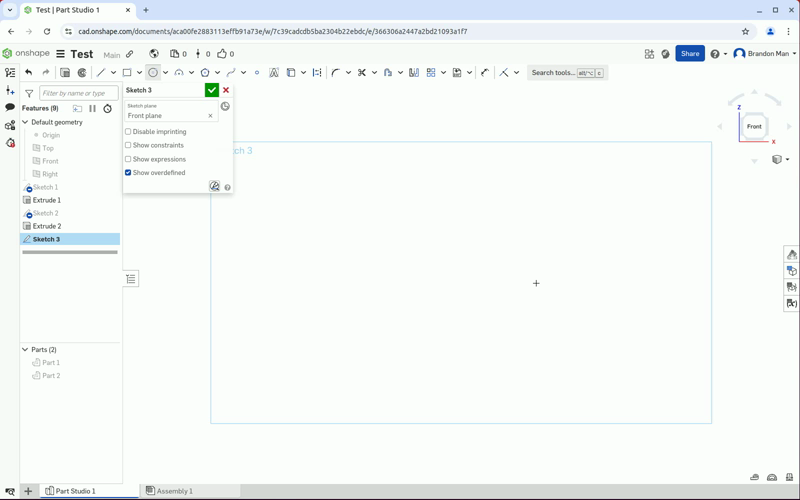
click(536, 282)
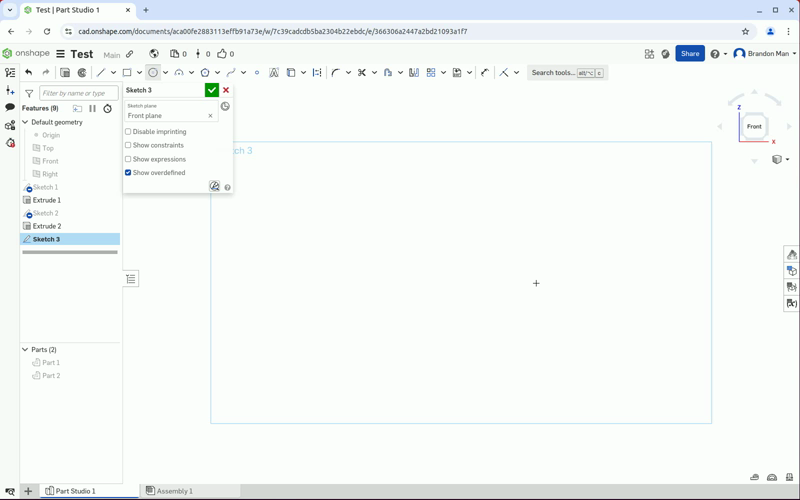
key_up(shift)
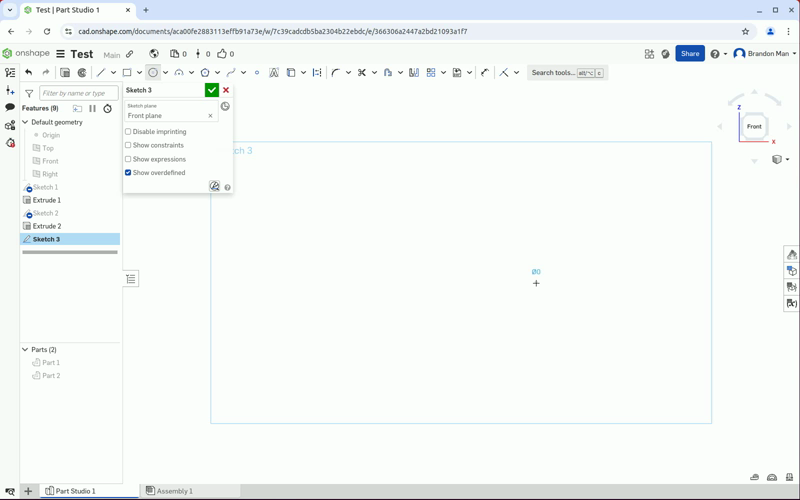
mouse_move(573, 282)
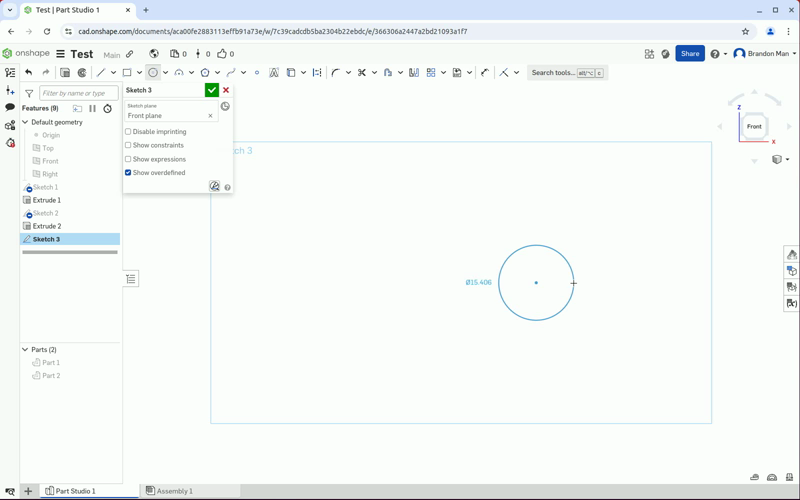
click(573, 282)
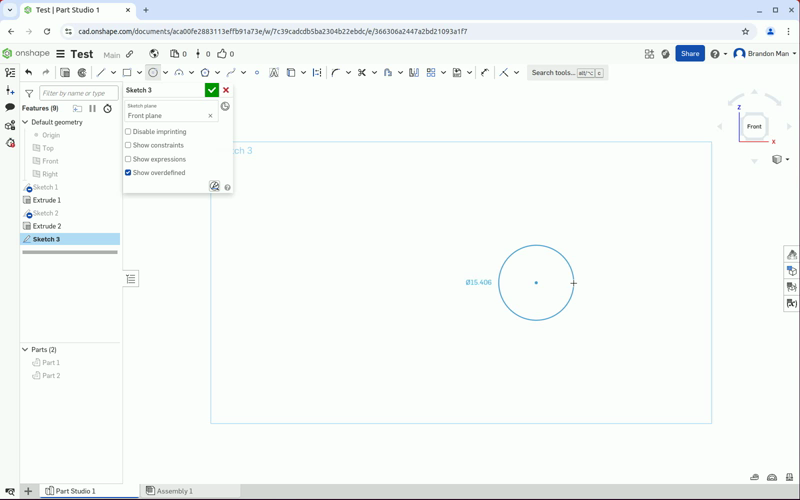
key(esc)
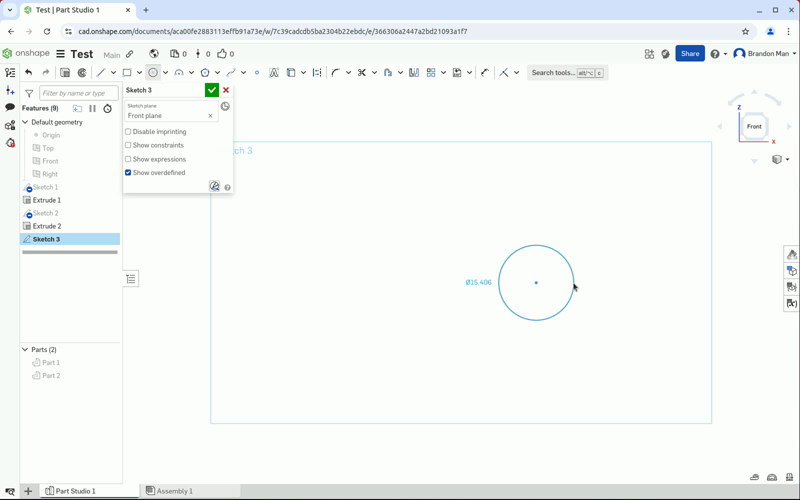
key(c)
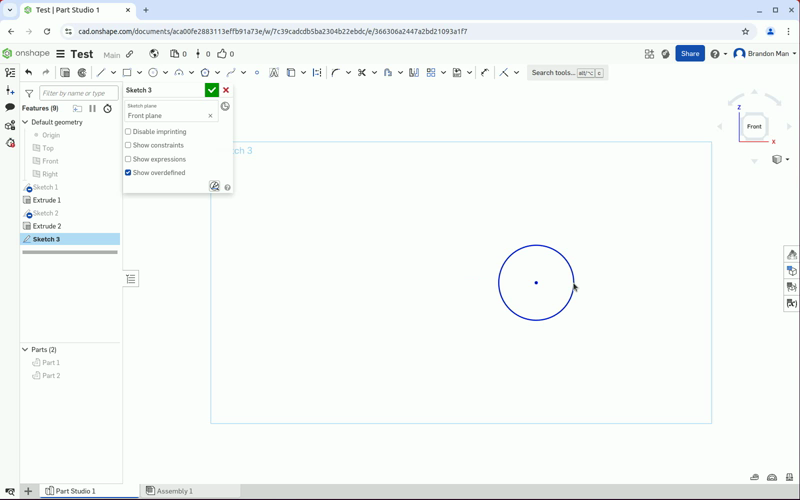
key_down(shift)
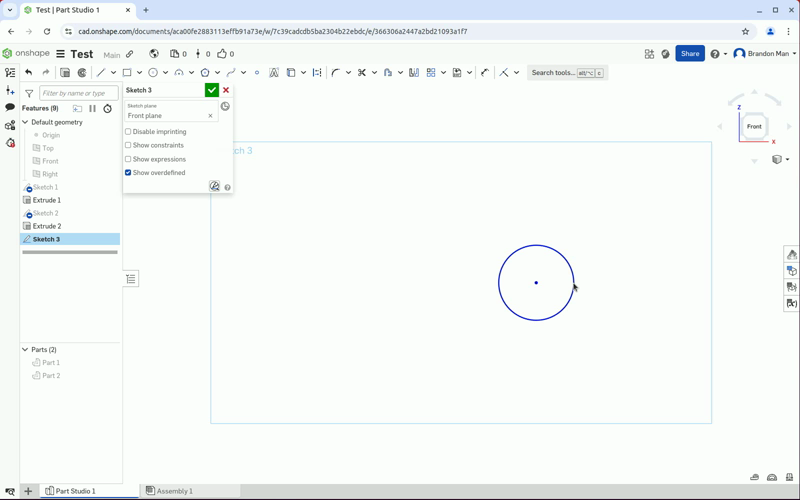
mouse_move(536, 282)
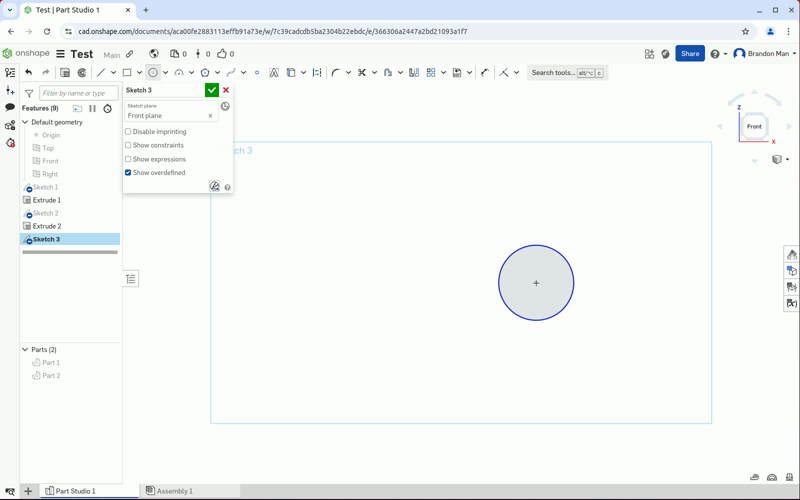
click(536, 282)
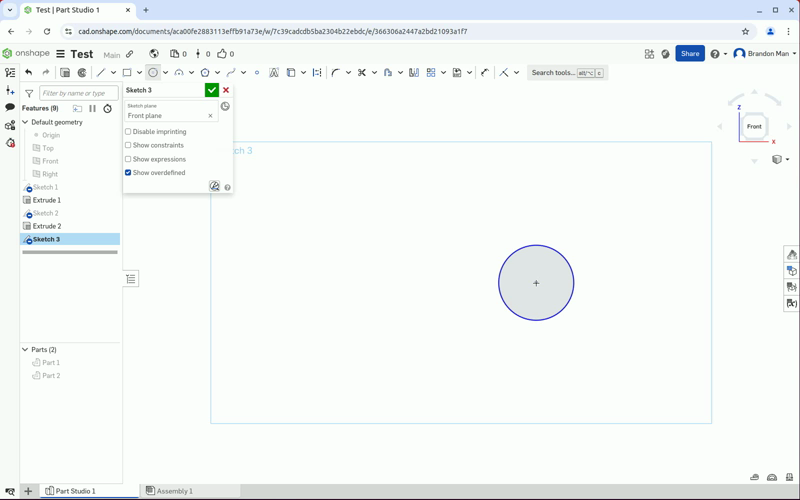
key_up(shift)
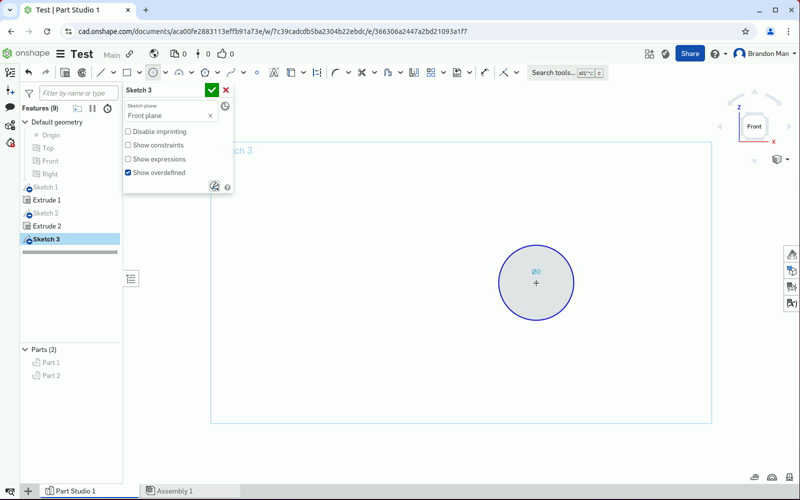
mouse_move(561, 282)
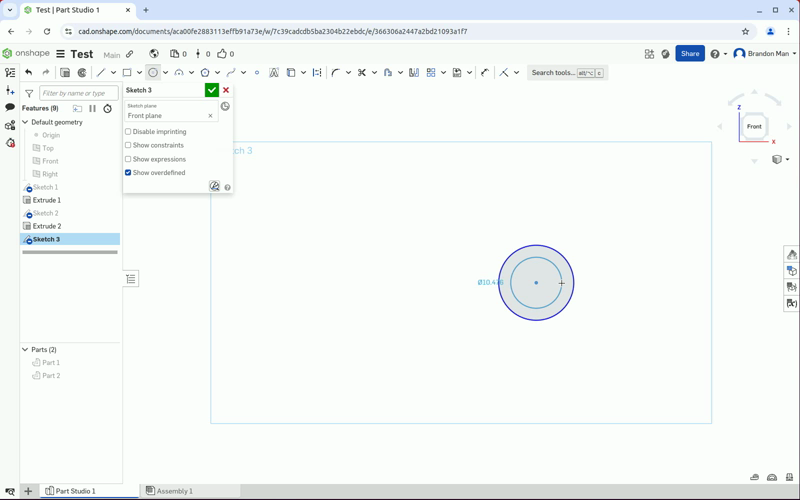
click(561, 282)
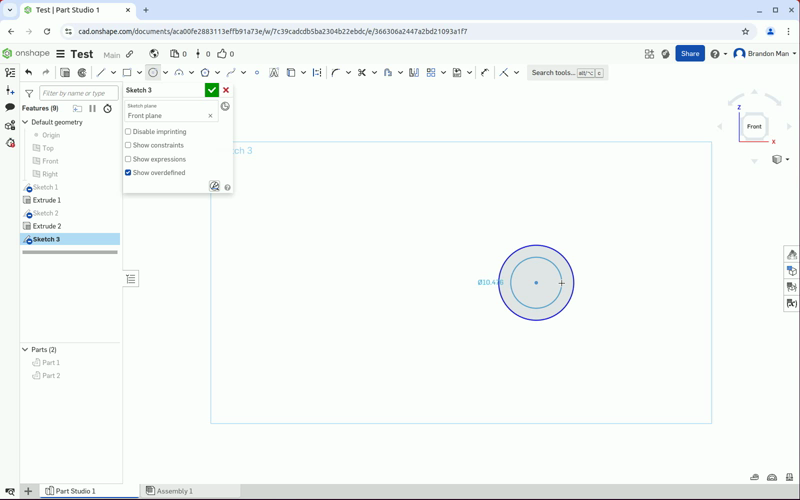
key(esc)
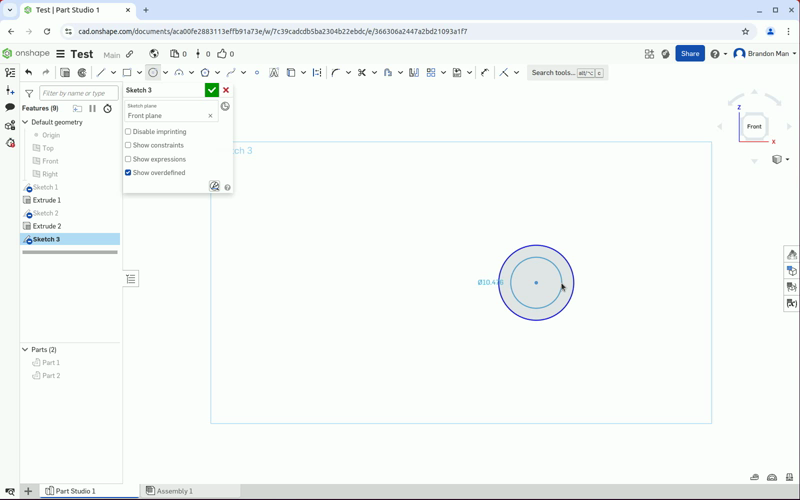
mouse_move(547, 255)
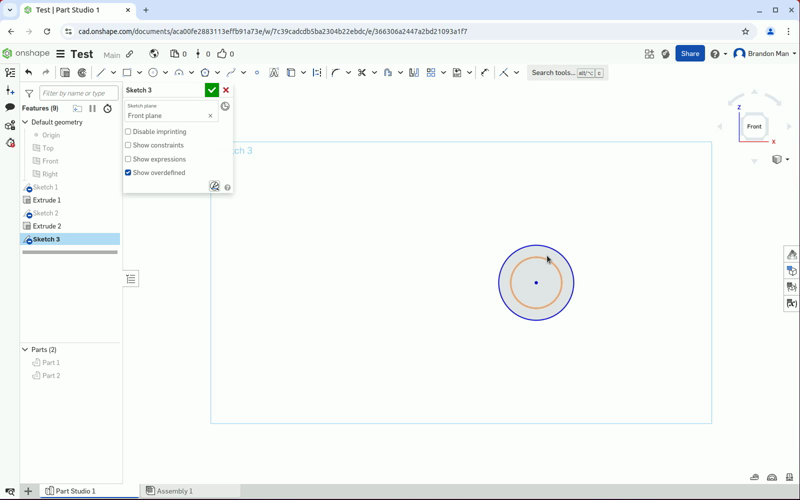
click(547, 255)
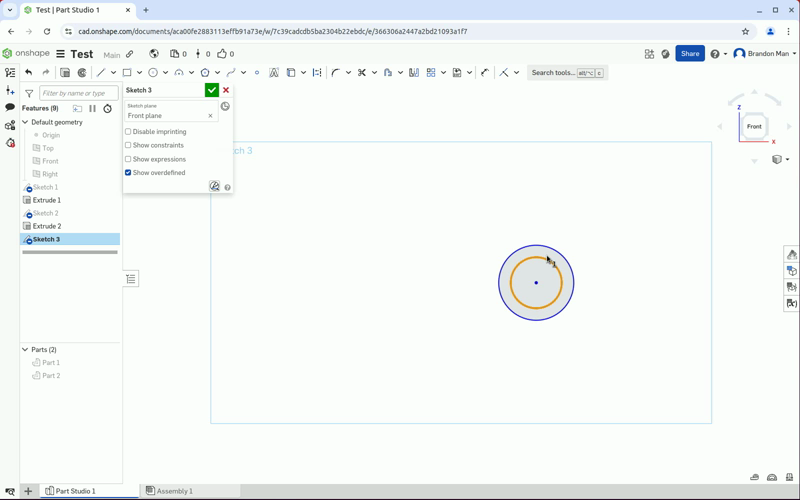
mouse_move(73, 352)
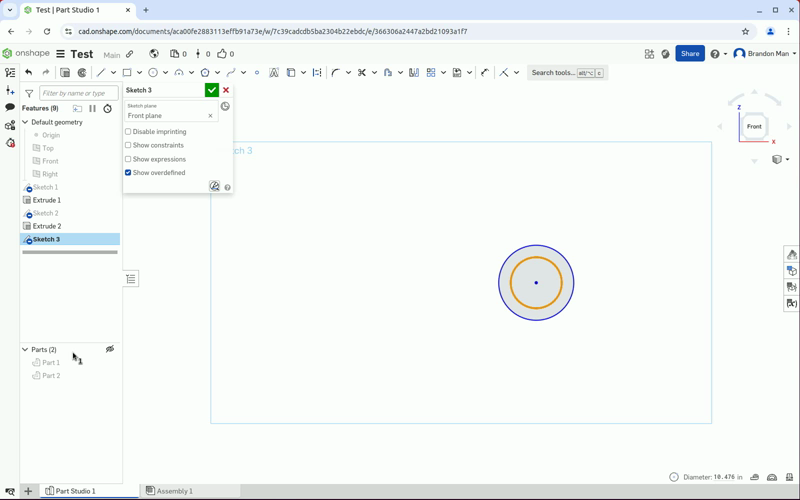
key(shift+y)
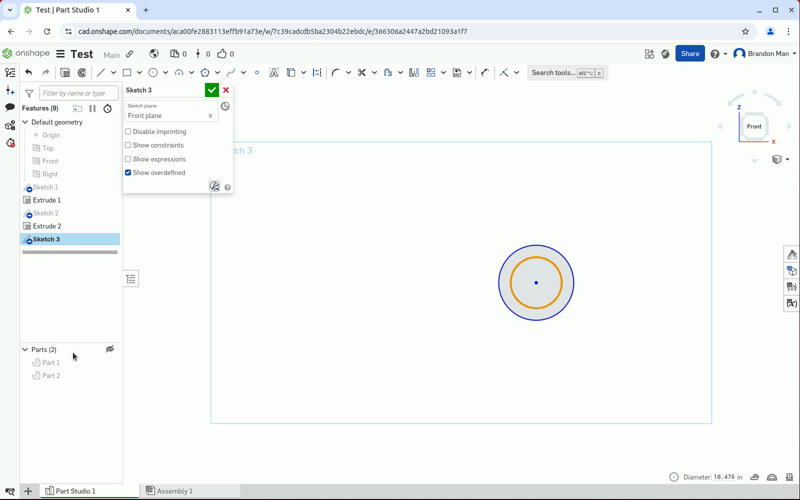
key(shift+e)
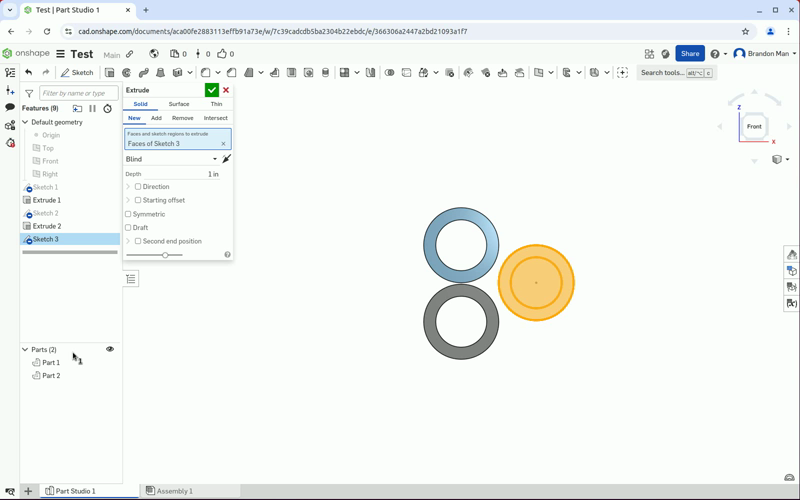
mouse_move(143, 106)
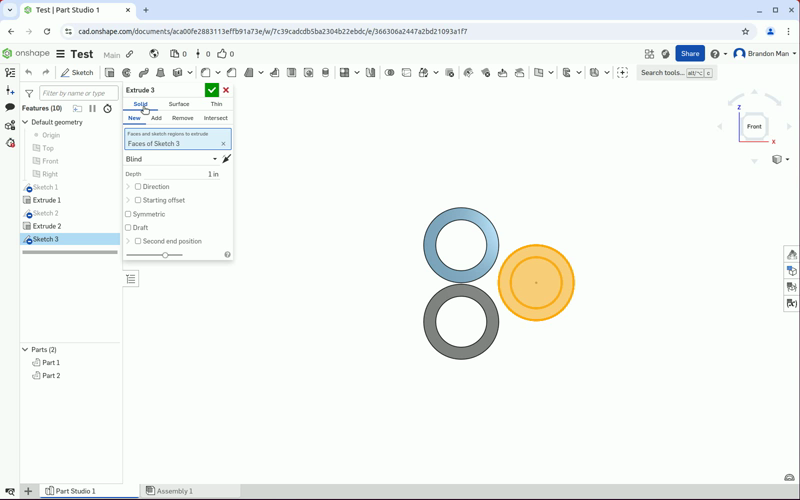
click(143, 106)
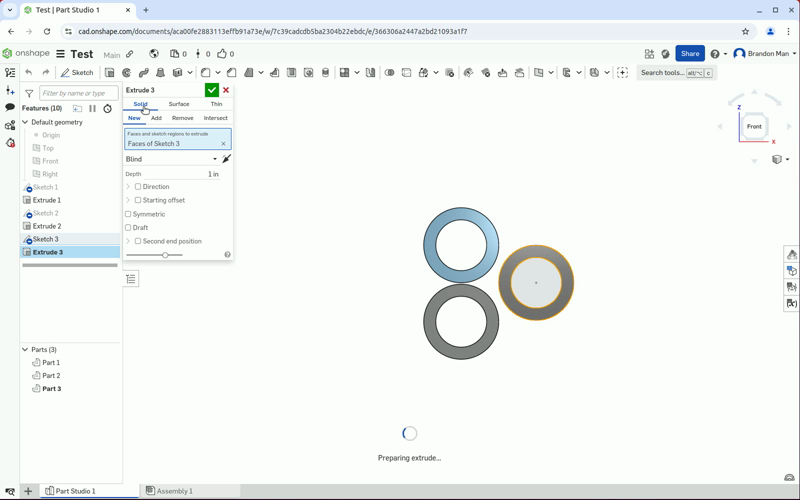
mouse_move(137, 120)
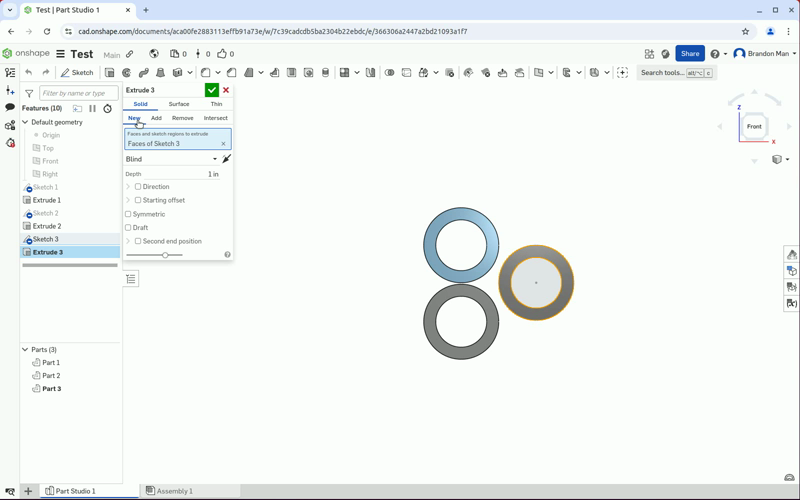
click(137, 120)
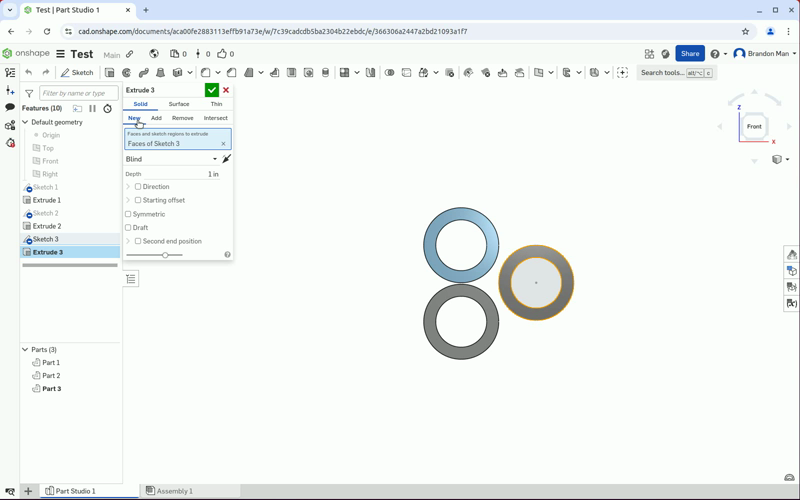
key(tab, 4)
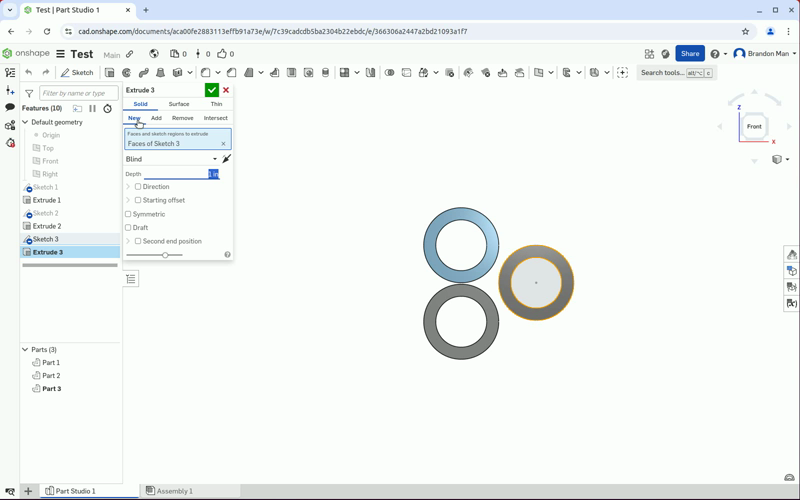
text(5.055)
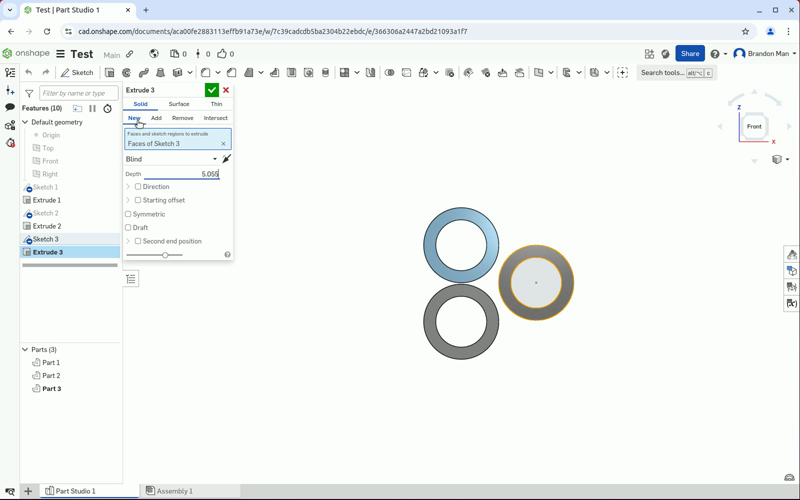
key(enter)
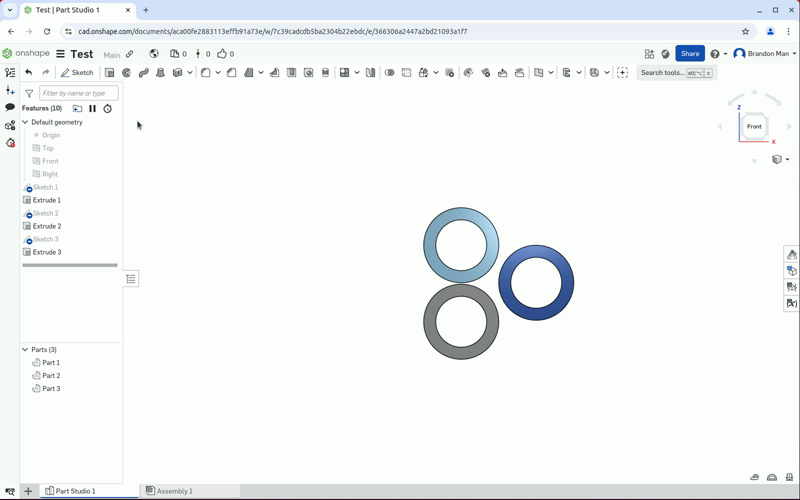
key(shift+h)
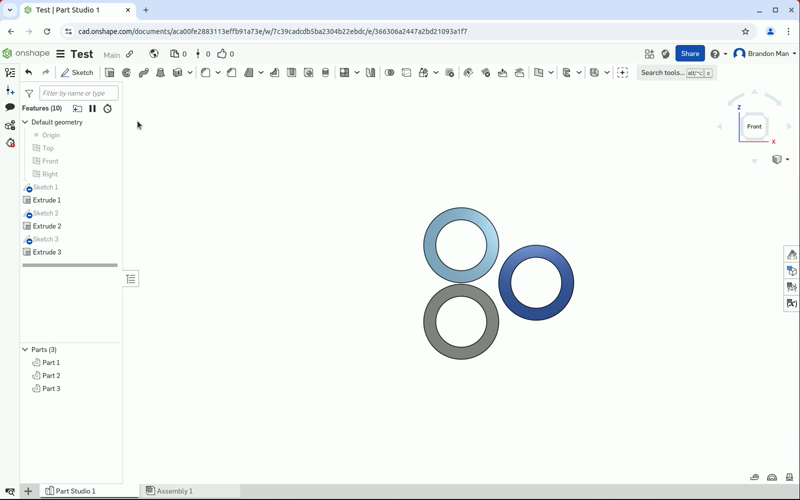
key(shift+h)
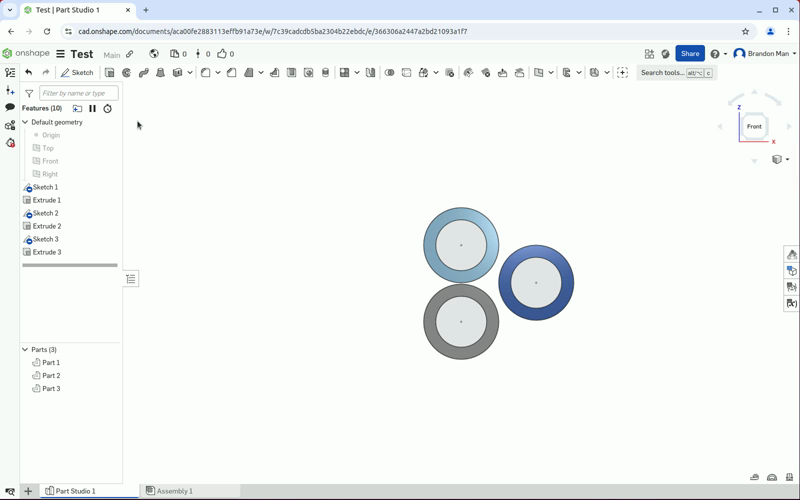
key(shift+7)
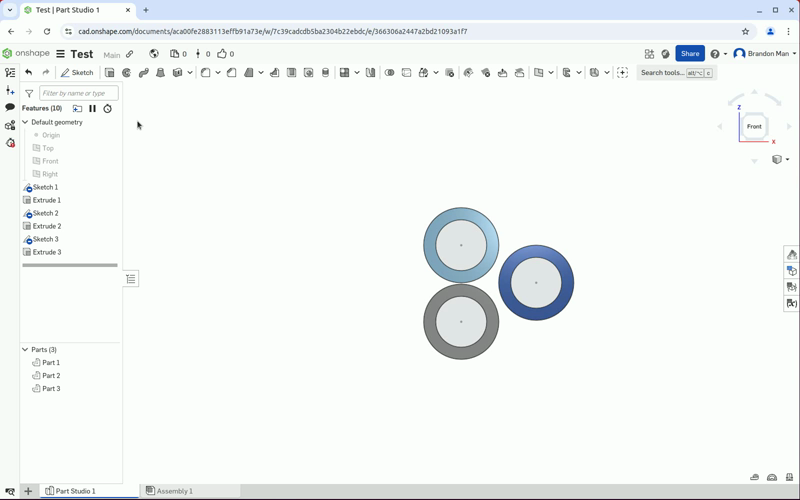
key(left, 2)
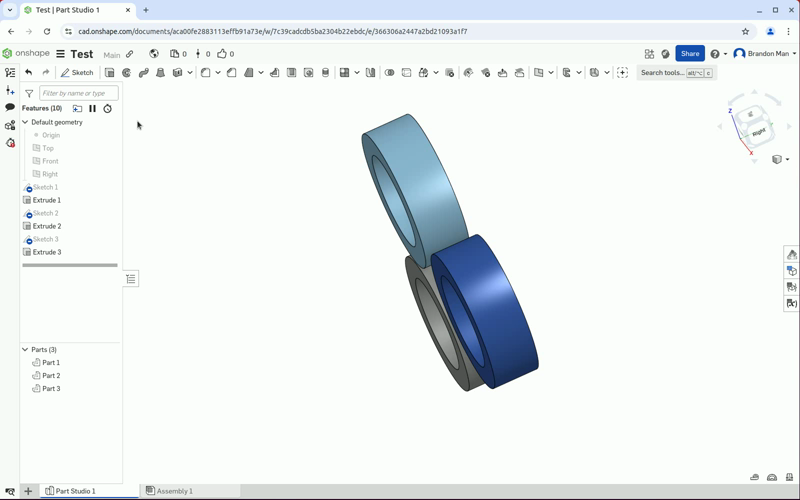
key(down, 2)
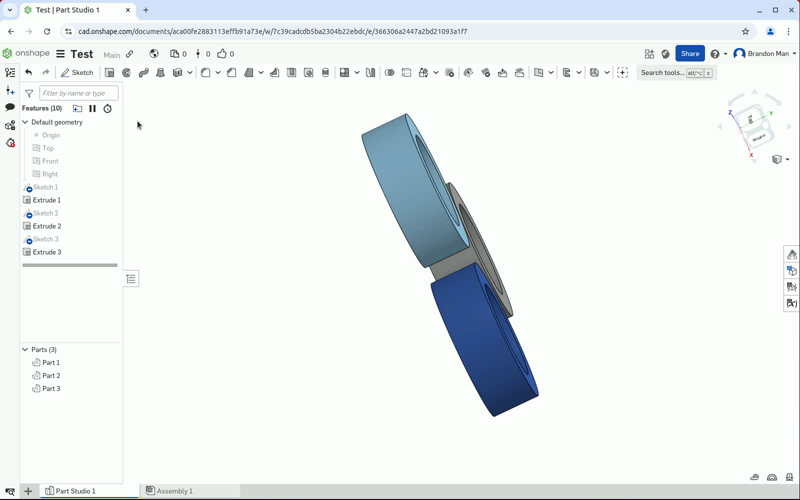
key(up, 2)
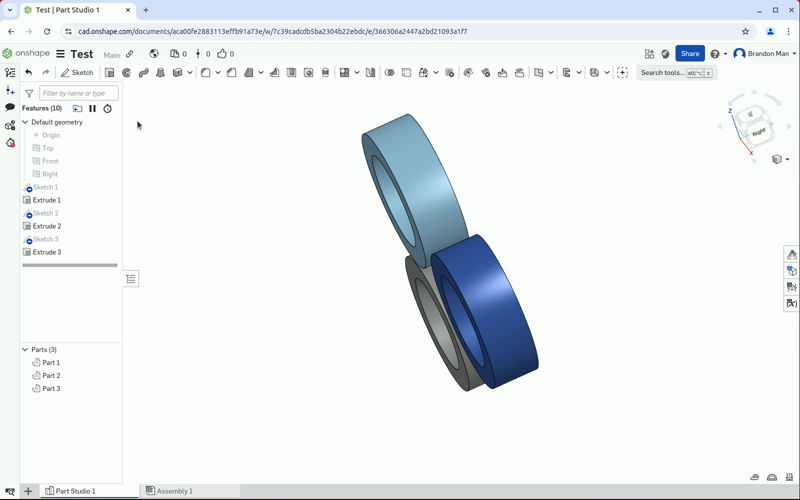
key(right, 2)
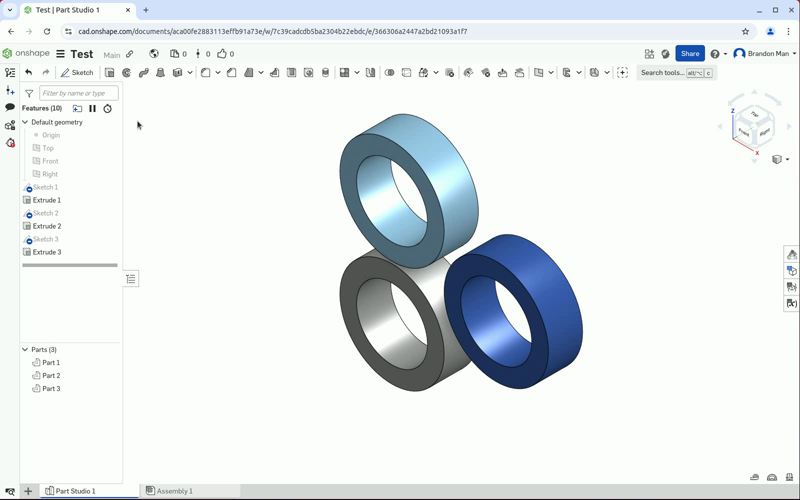
mouse_move(73, 189)
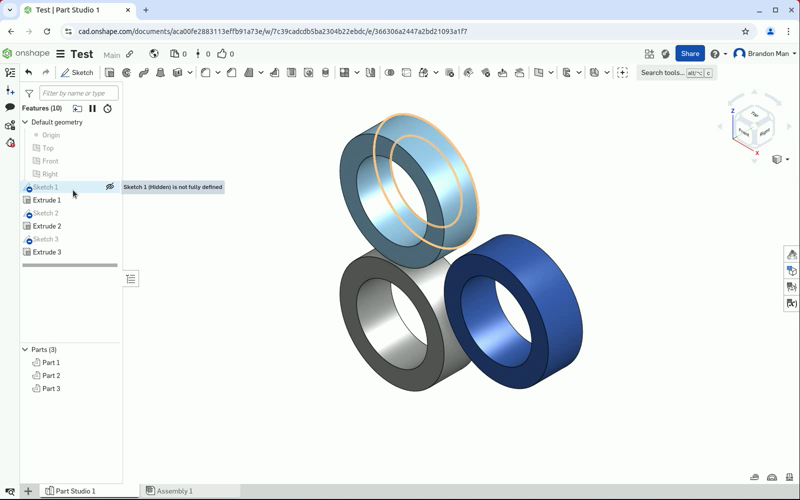
click(73, 189)